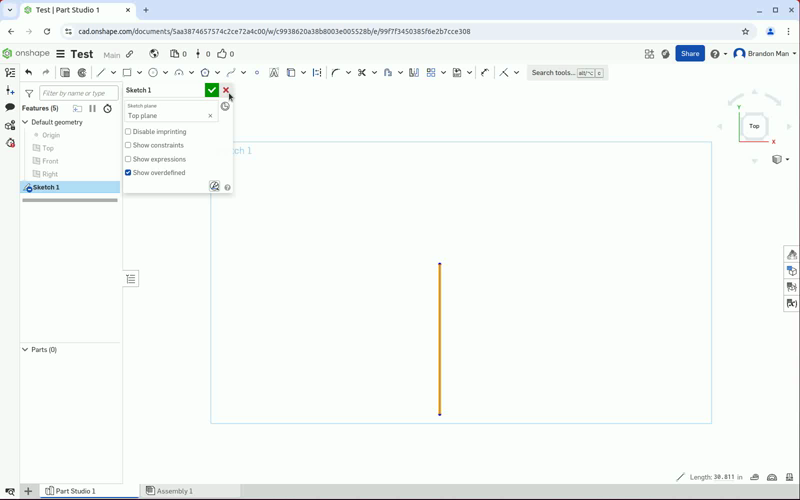
key(shift+h)
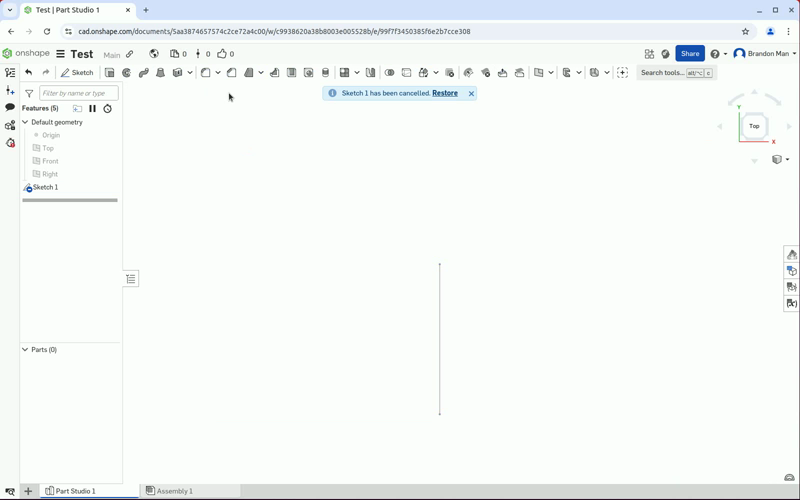
key(shift+s)
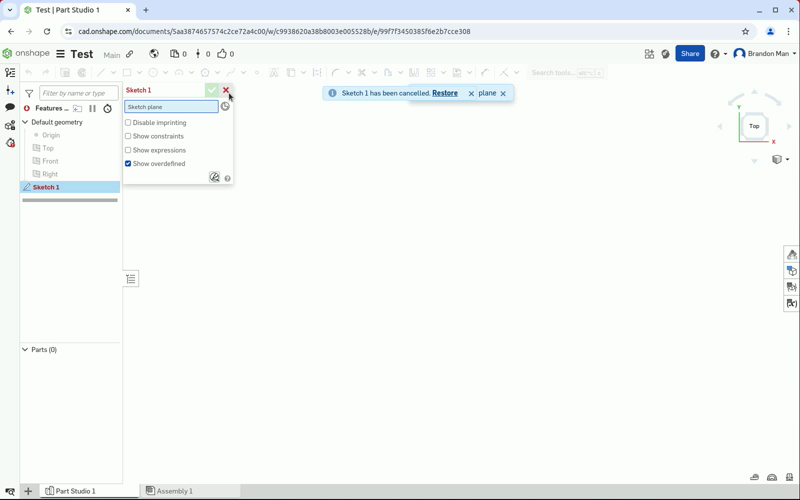
mouse_move(73, 150)
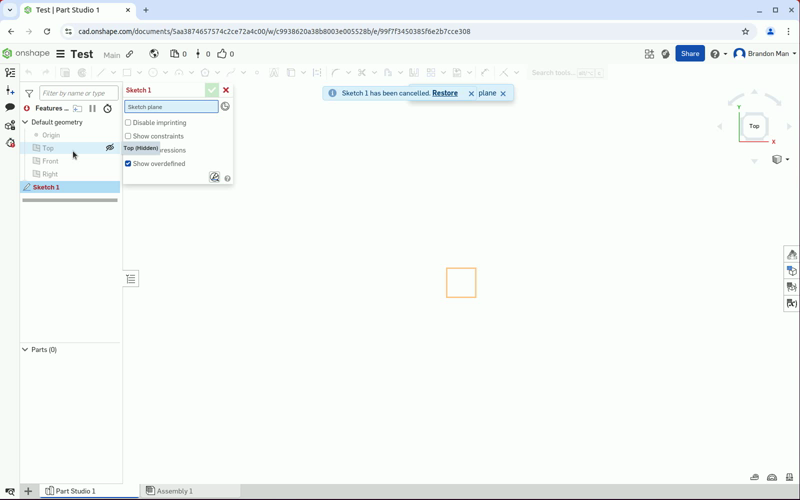
click(73, 150)
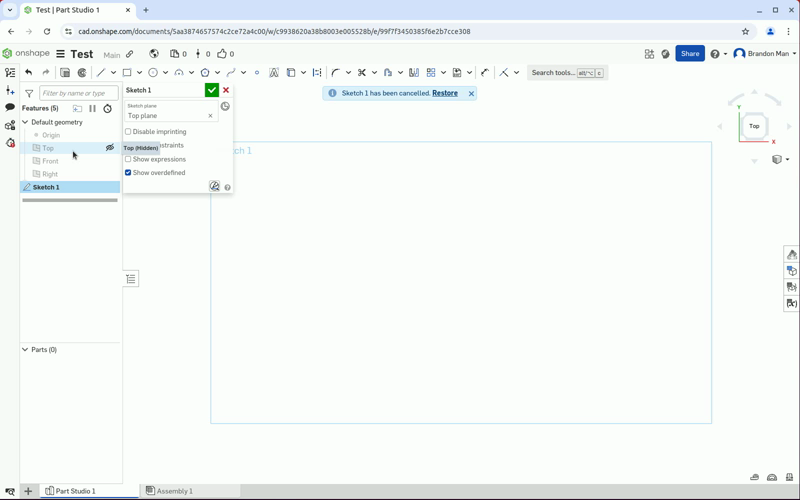
mouse_move(73, 352)
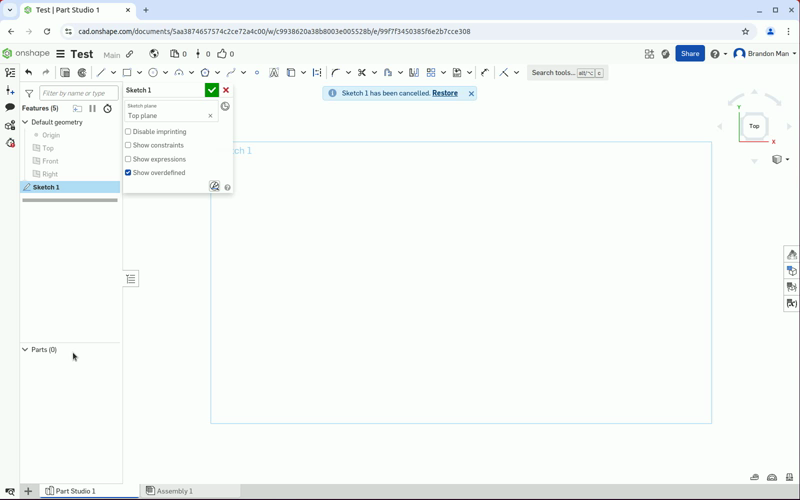
key(y)
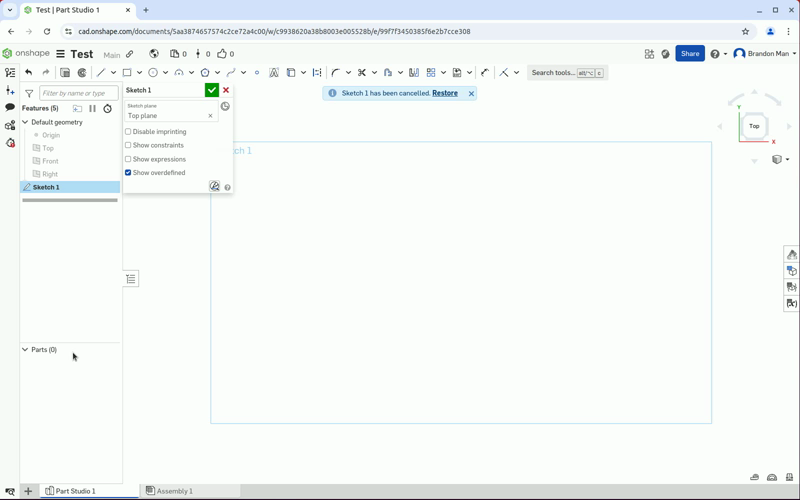
key(l)
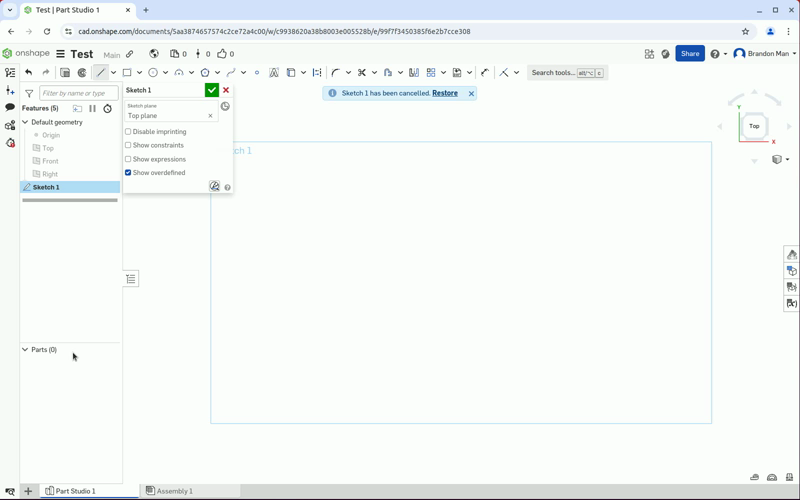
key_down(shift)
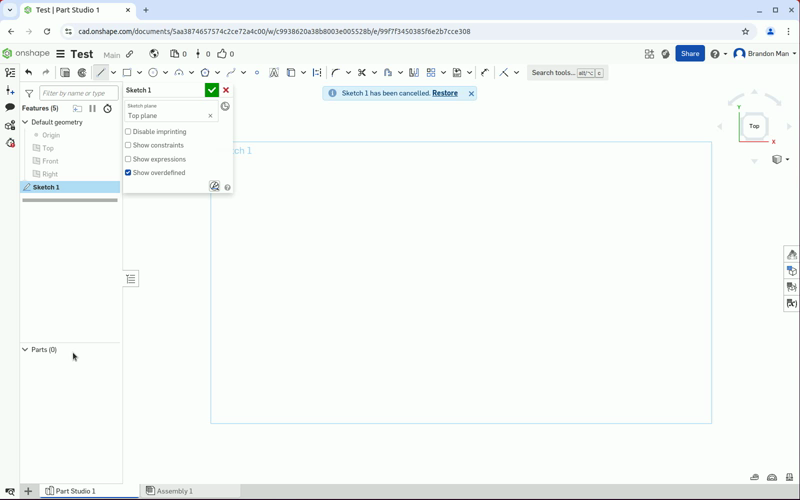
mouse_move(349, 282)
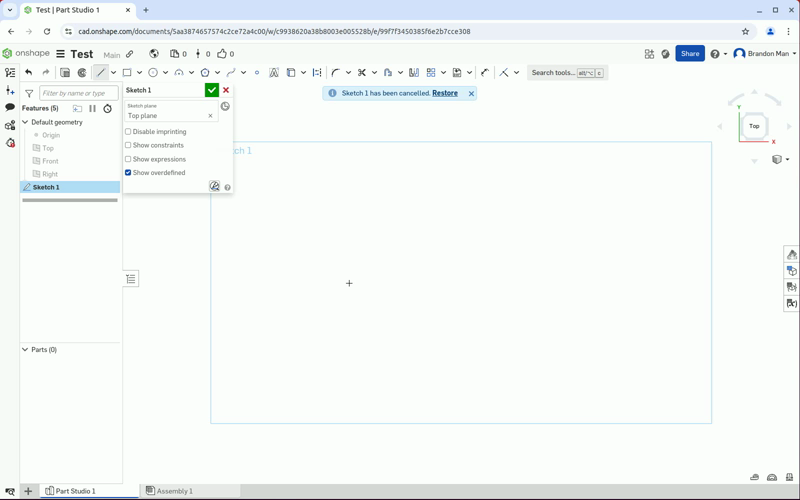
click(349, 282)
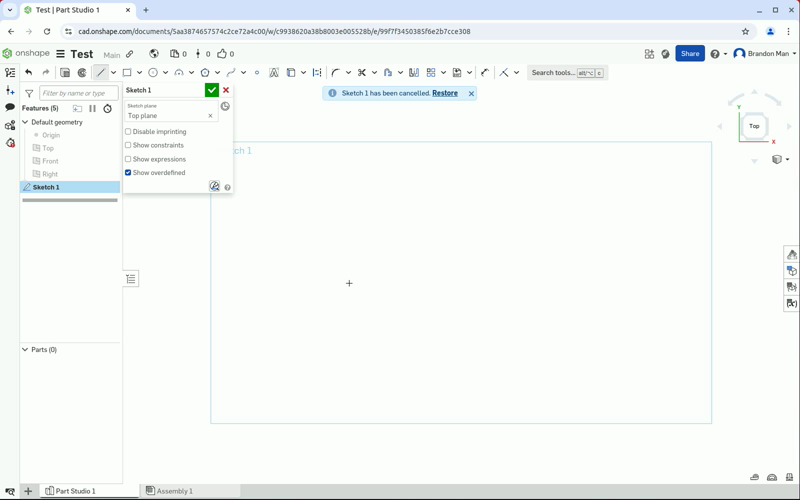
key_up(shift)
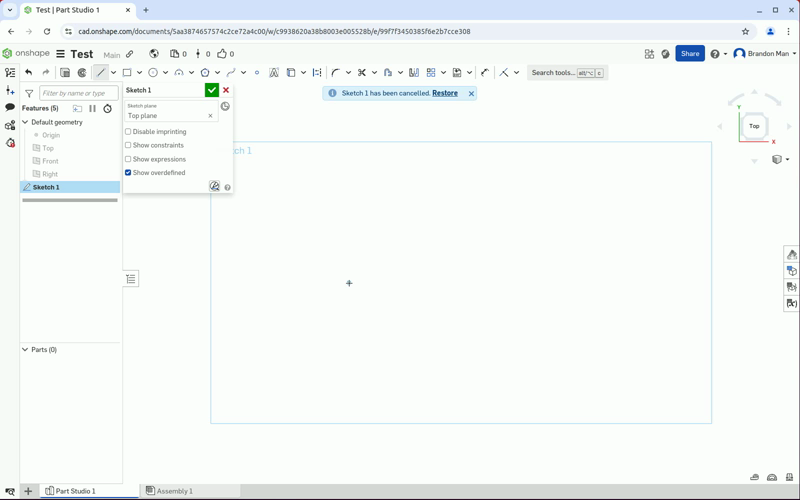
key_down(shift)
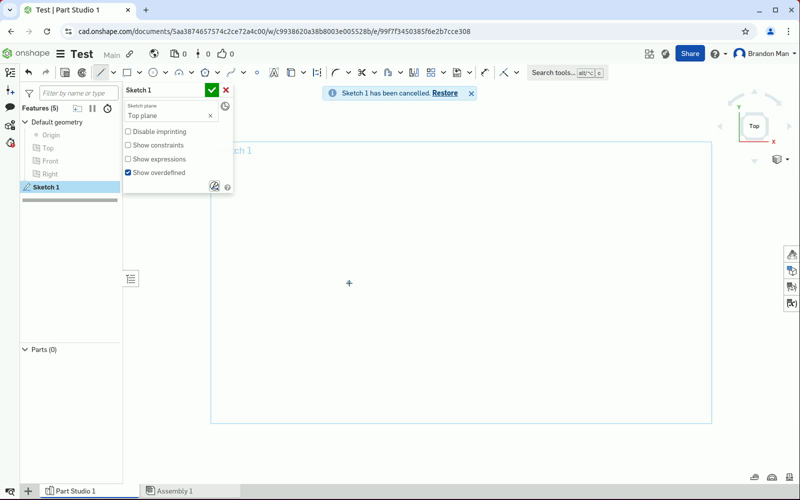
mouse_move(405, 378)
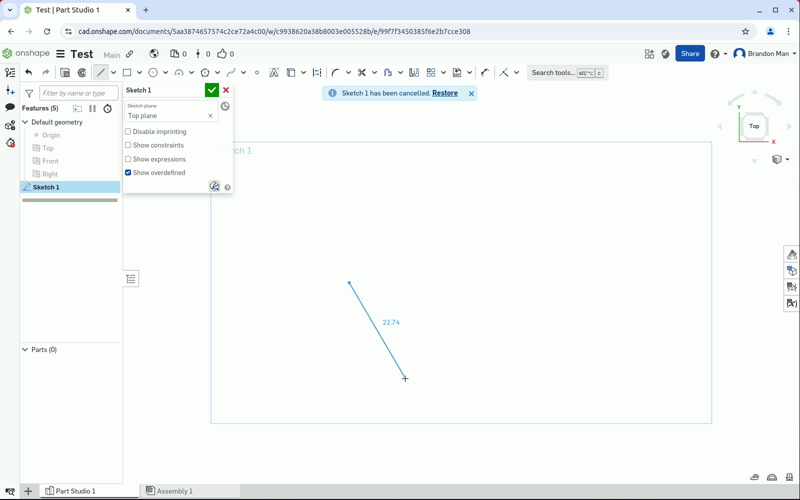
click(405, 378)
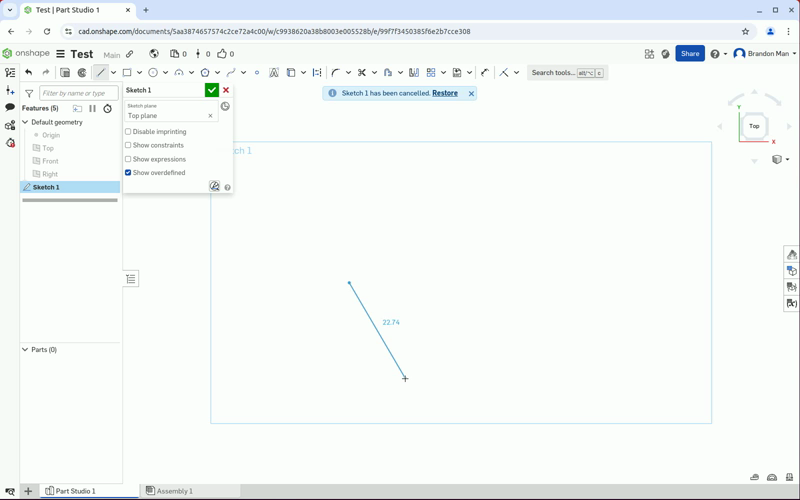
key_up(shift)
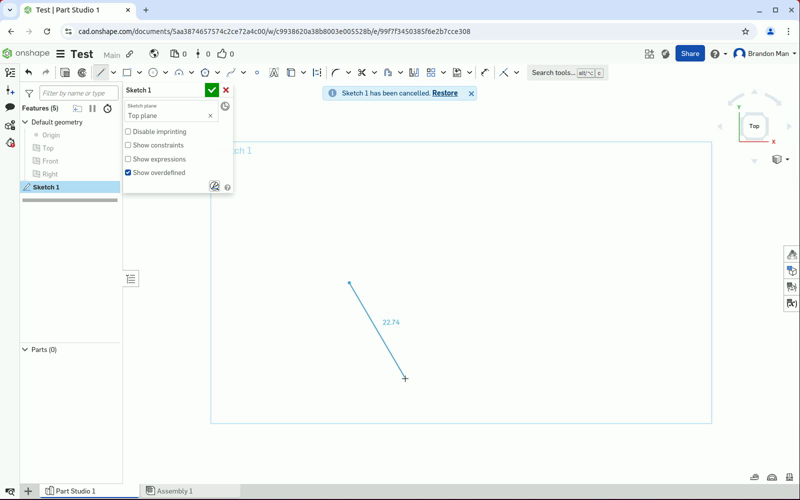
key_down(shift)
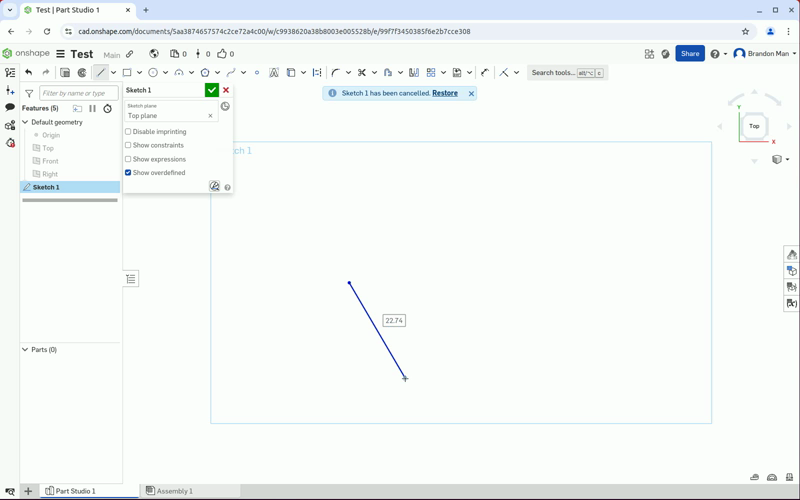
mouse_move(514, 378)
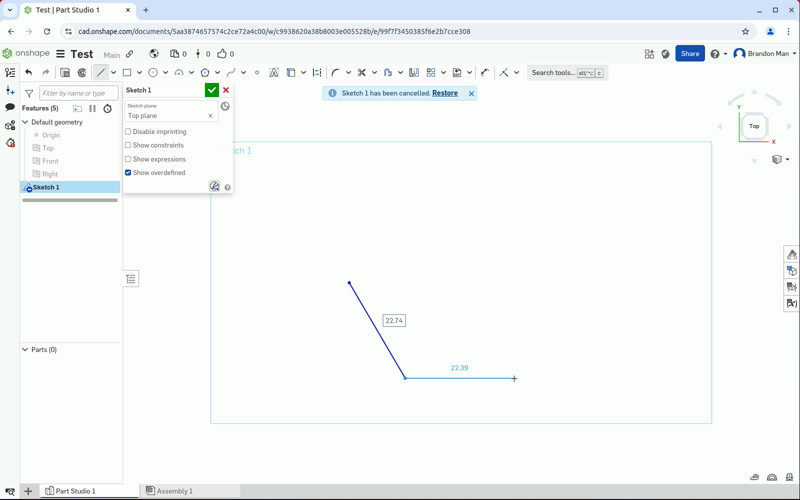
click(514, 378)
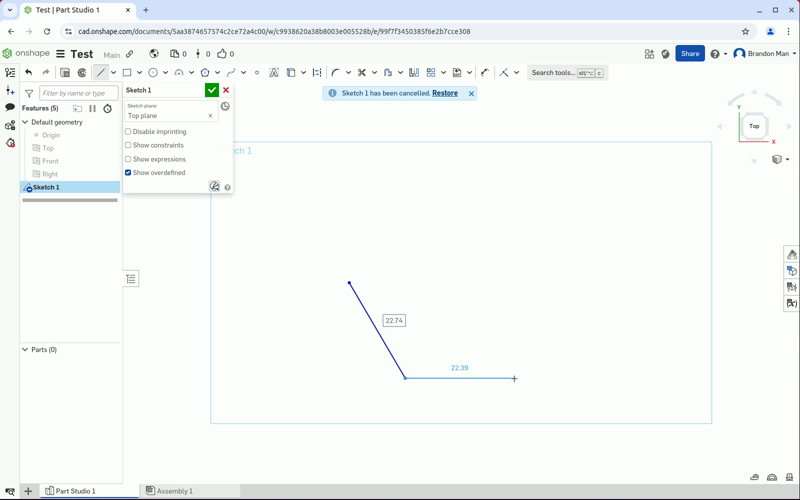
key_up(shift)
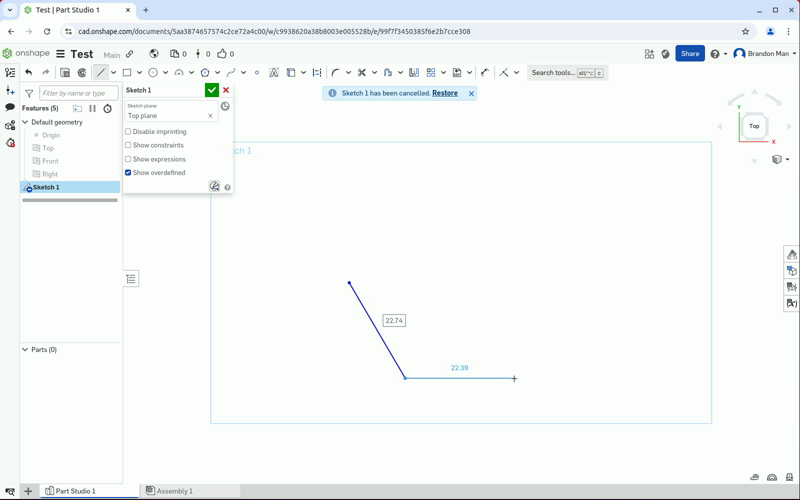
key_down(shift)
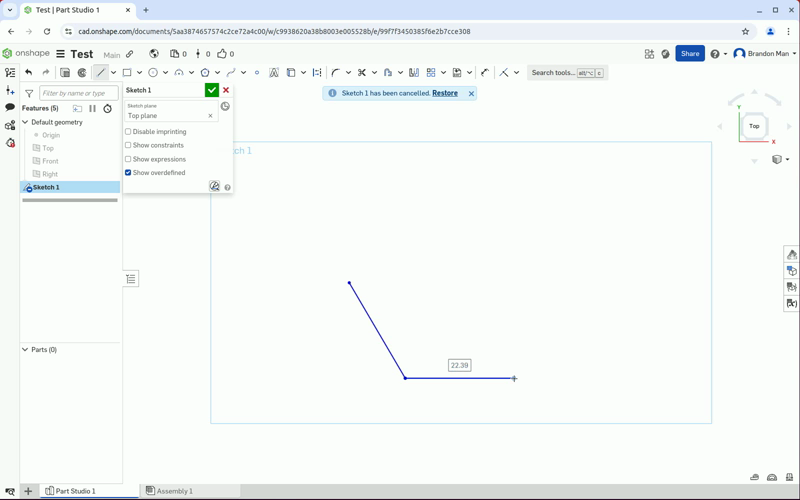
mouse_move(569, 282)
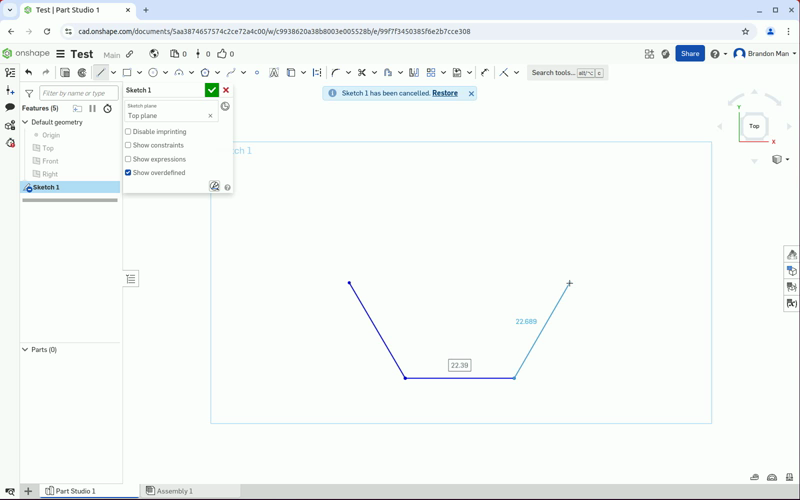
click(569, 282)
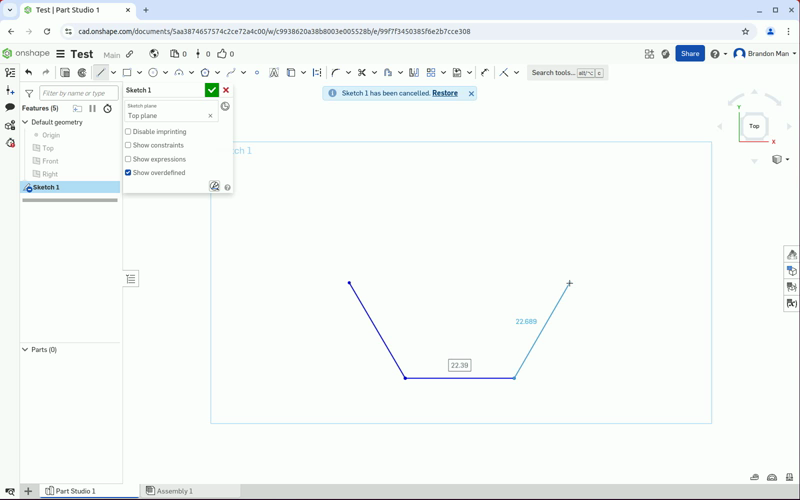
key_up(shift)
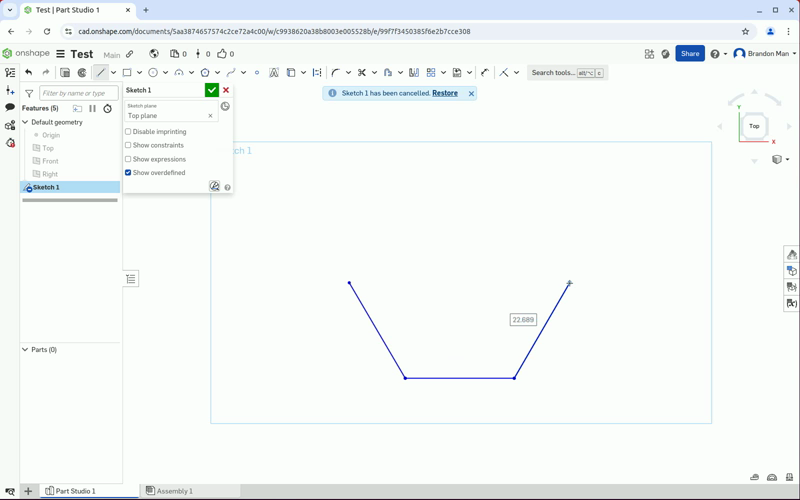
key_down(shift)
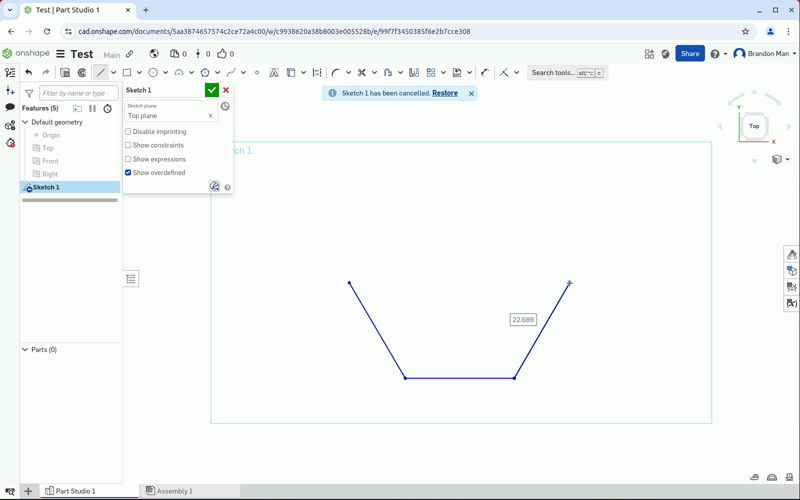
mouse_move(514, 187)
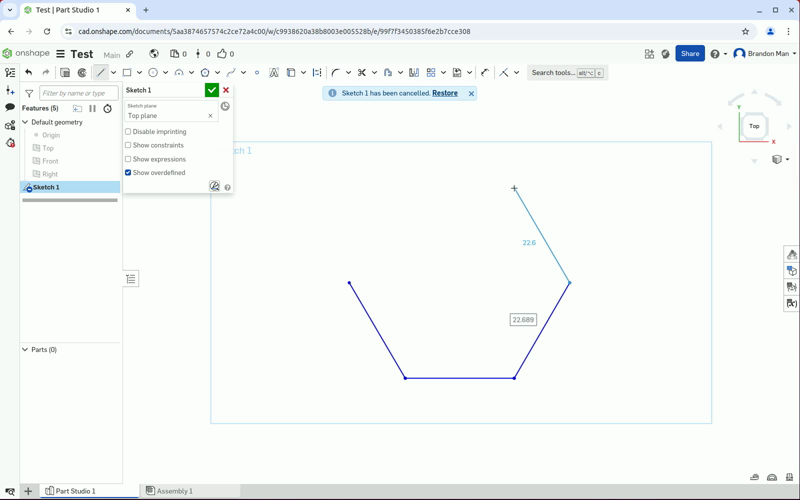
click(514, 187)
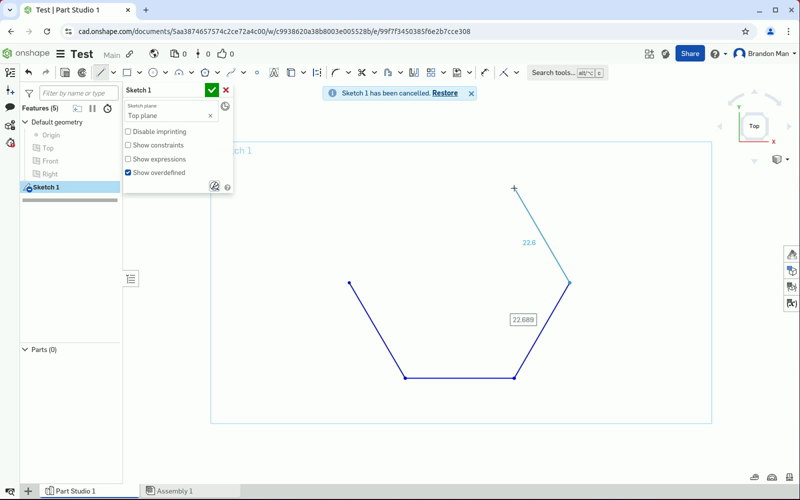
key_up(shift)
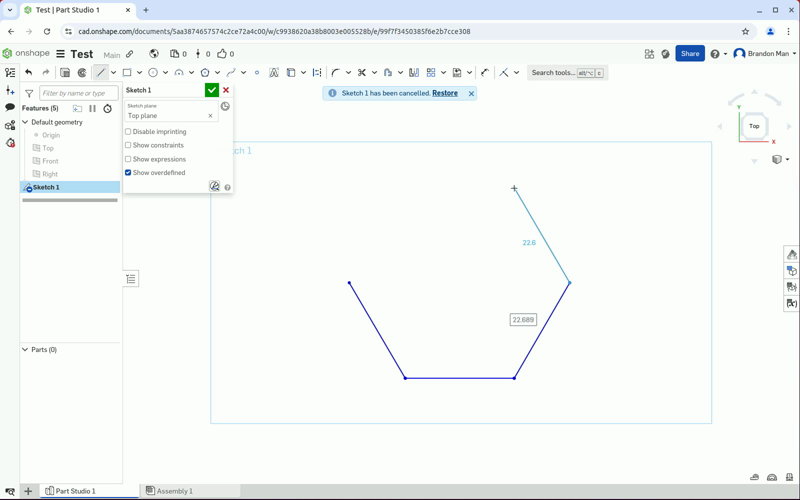
key_down(shift)
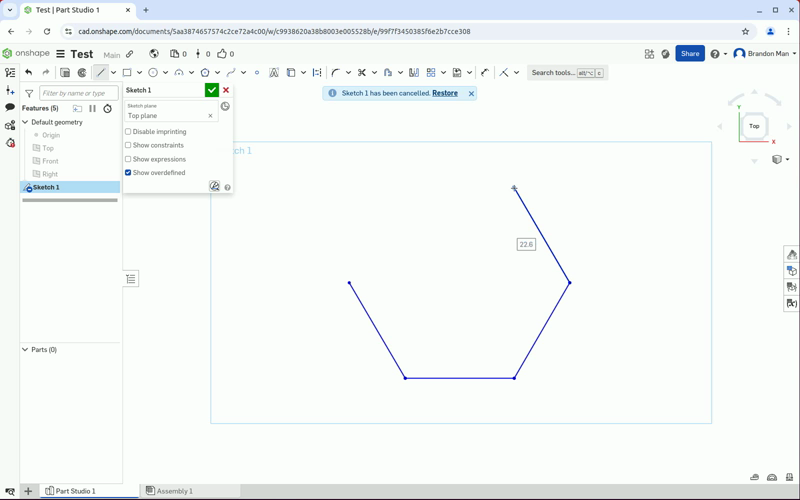
mouse_move(405, 187)
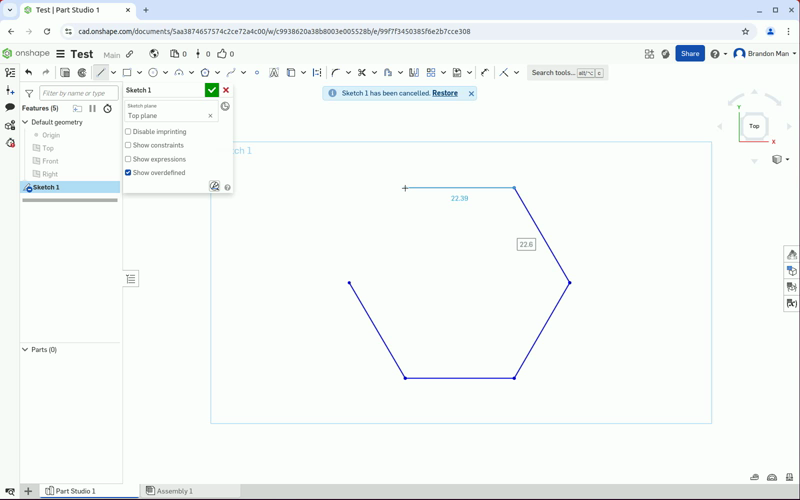
click(405, 187)
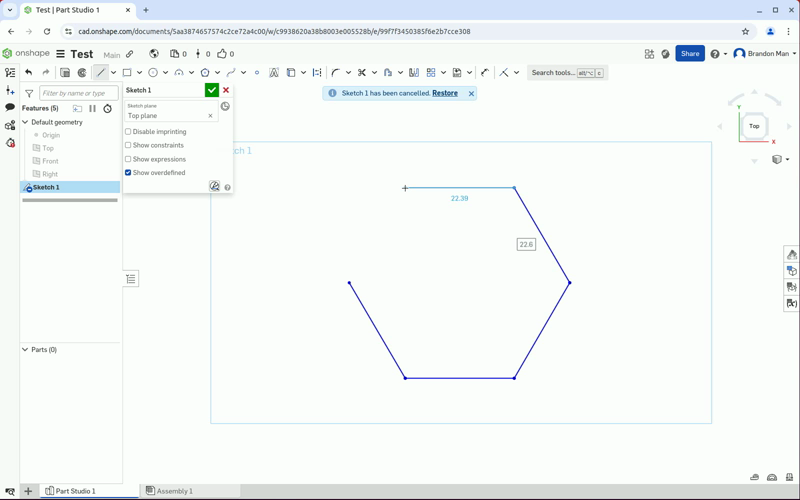
key_up(shift)
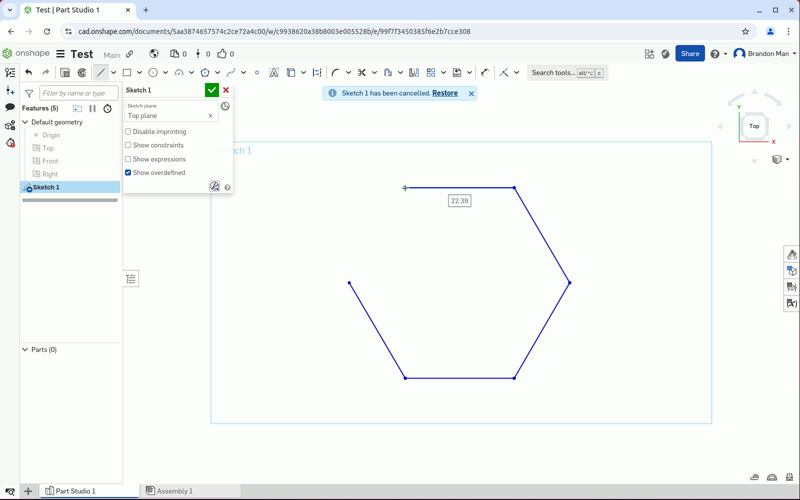
key_down(shift)
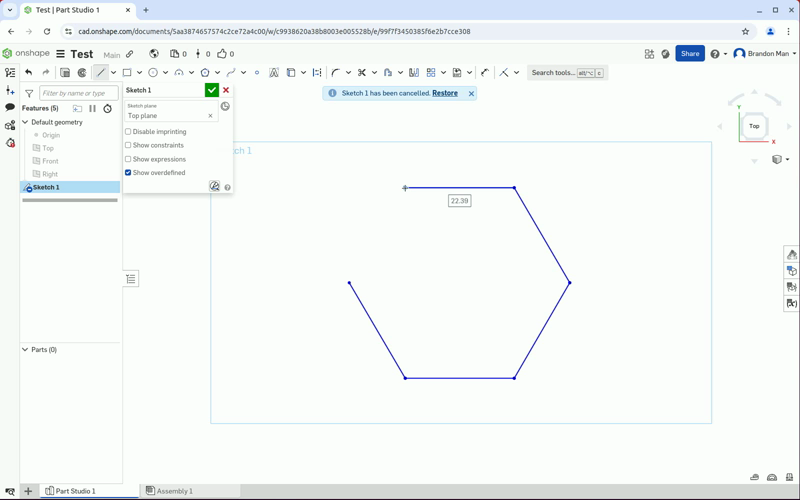
mouse_move(349, 282)
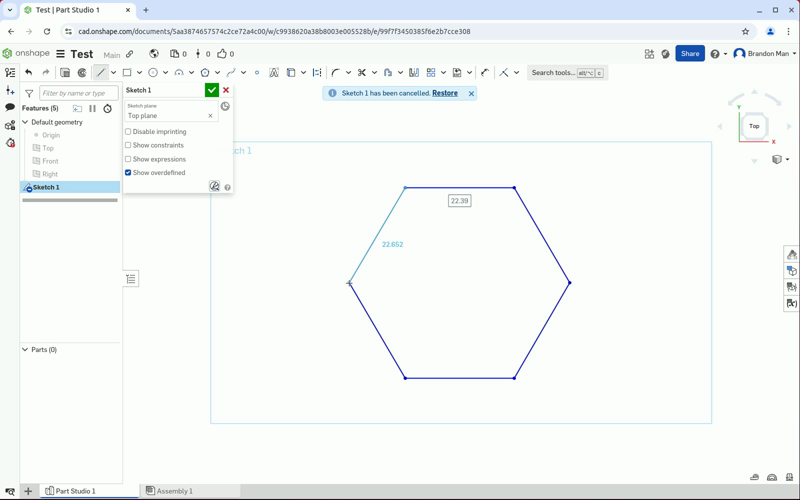
key_up(shift)
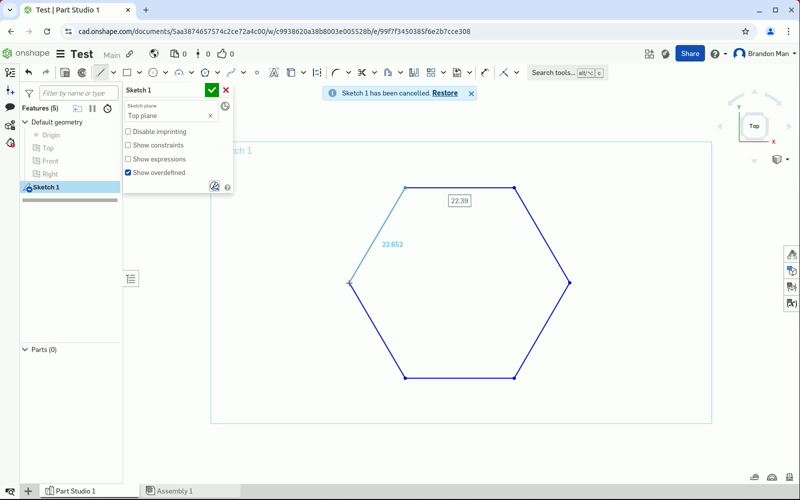
click(349, 282)
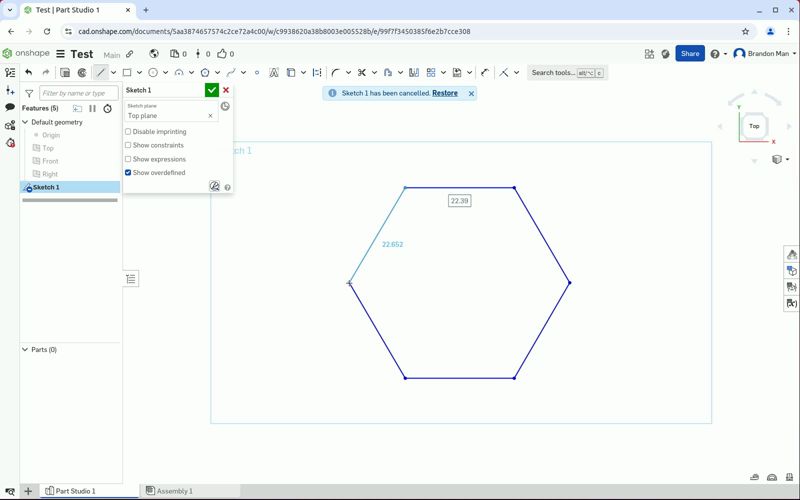
key(esc)
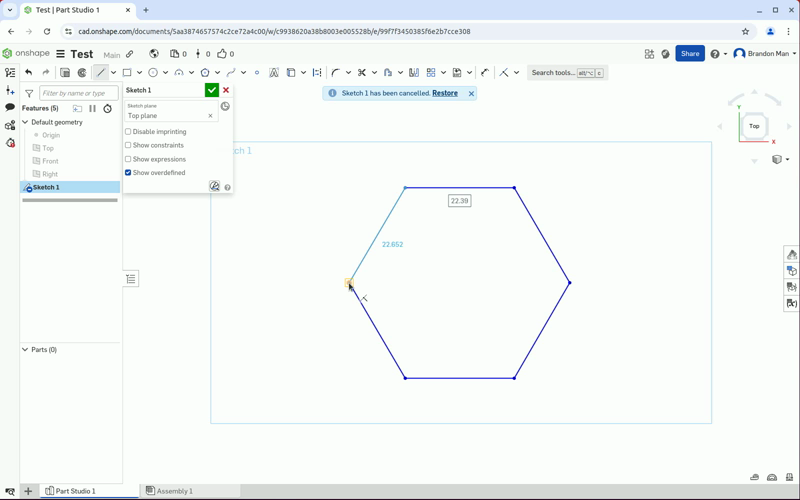
mouse_move(491, 221)
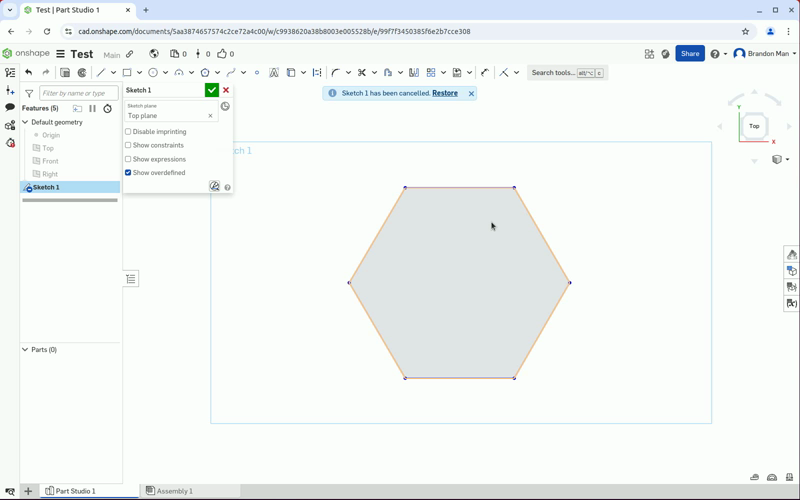
click(491, 221)
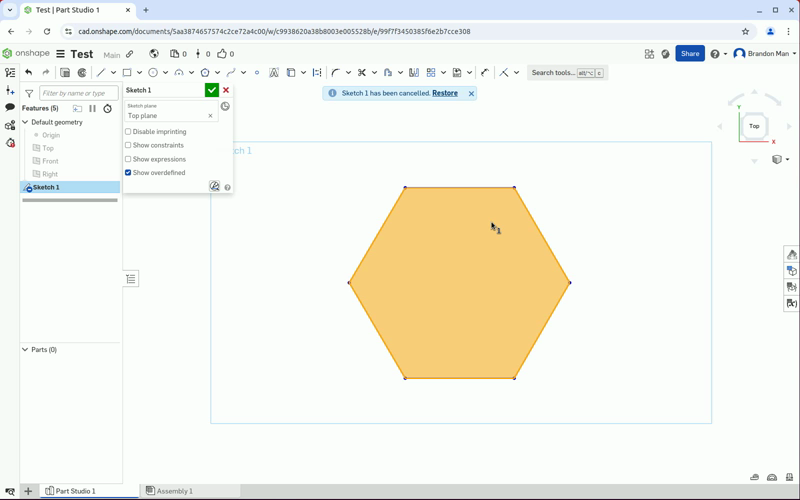
mouse_move(73, 352)
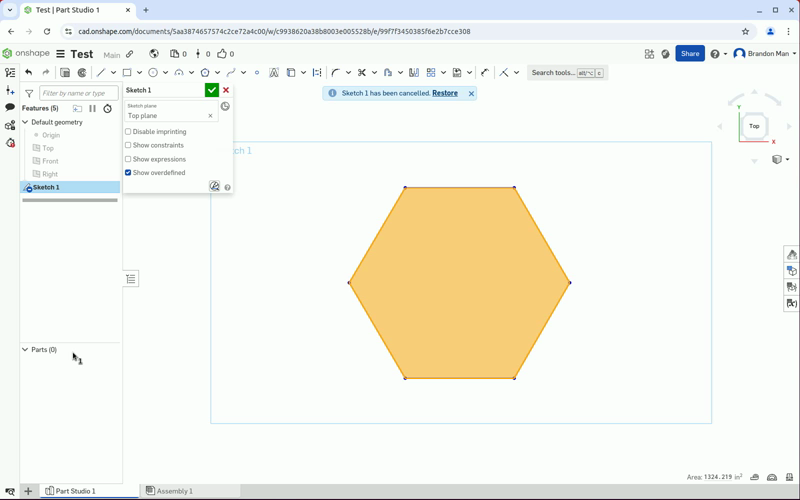
key(shift+y)
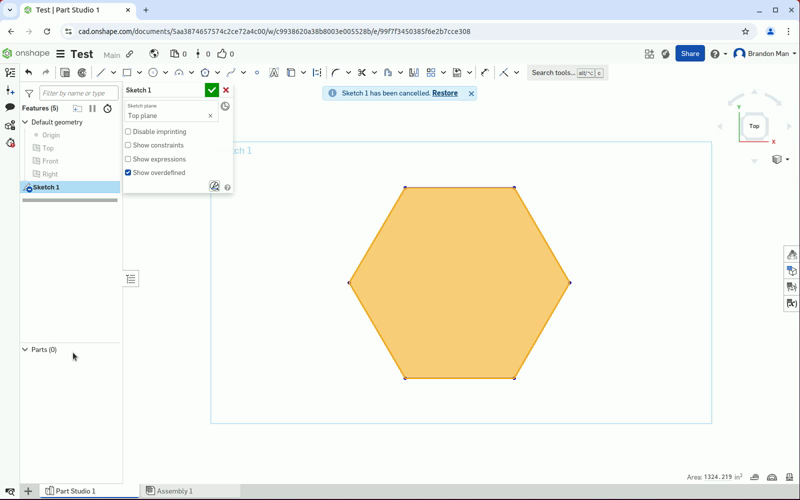
key(shift+e)
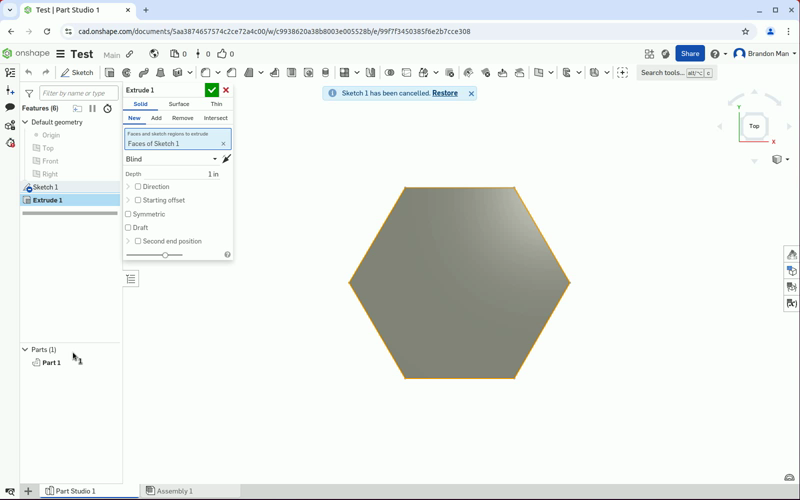
mouse_move(143, 106)
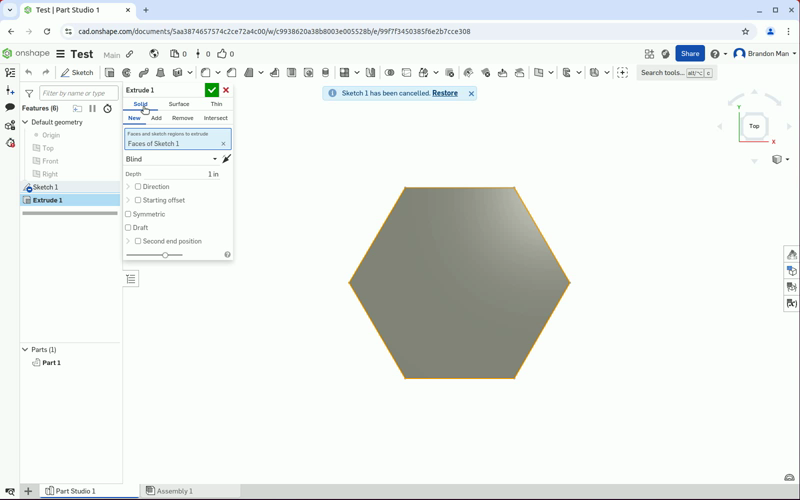
click(143, 106)
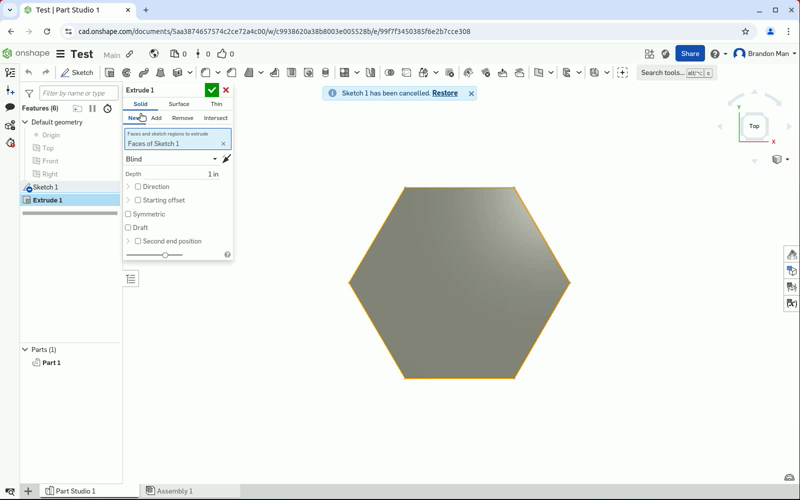
mouse_move(137, 120)
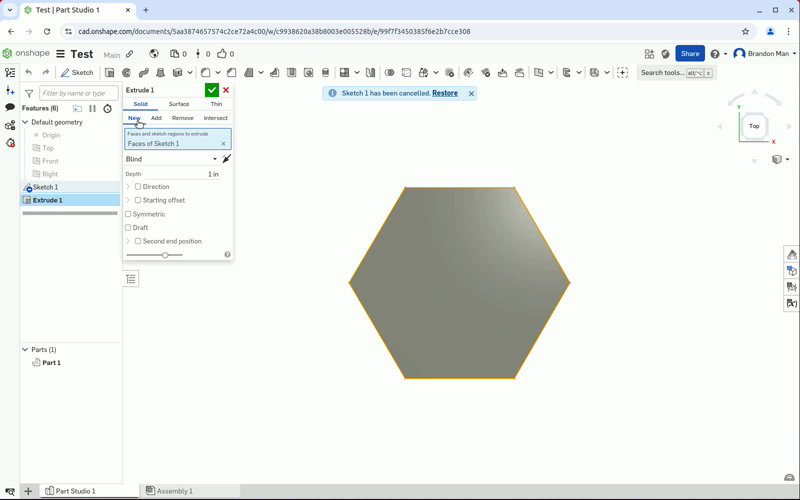
click(137, 120)
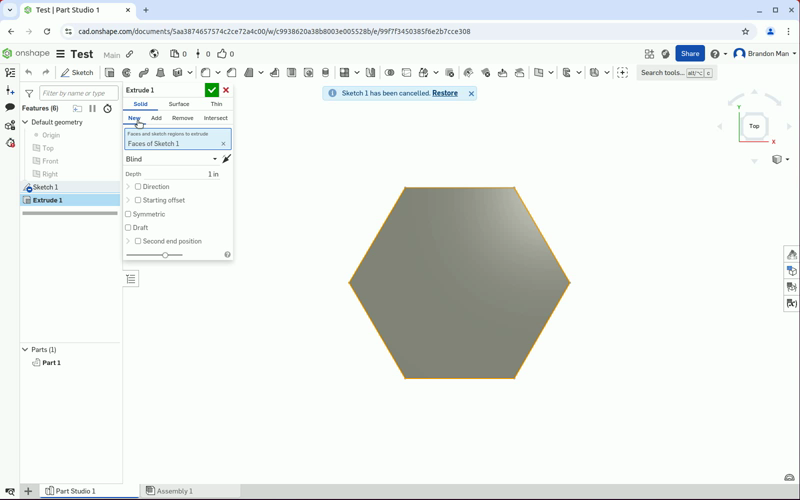
key(tab, 4)
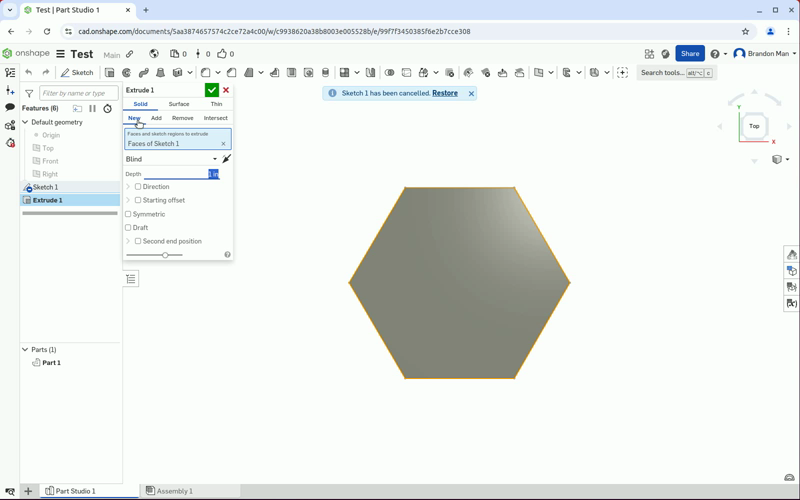
text(15.405)
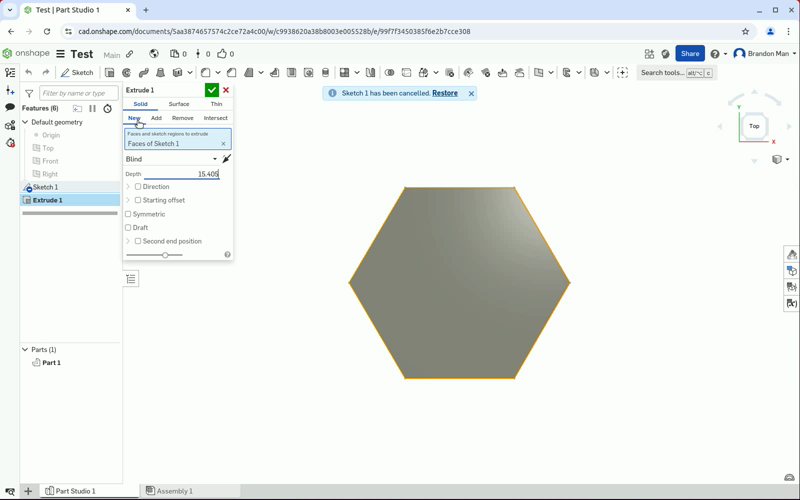
key(enter)
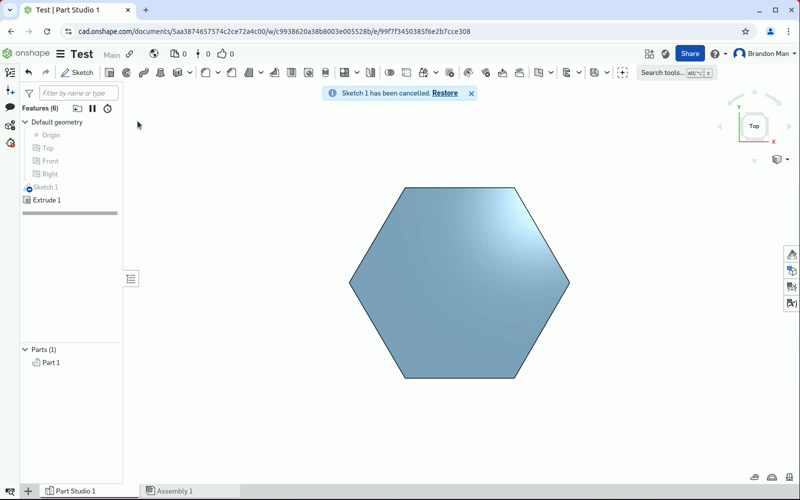
key(shift+h)
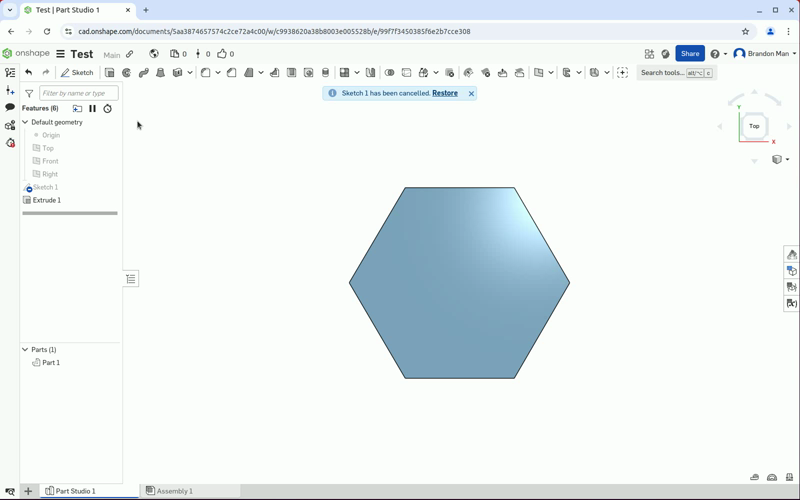
key(shift+h)
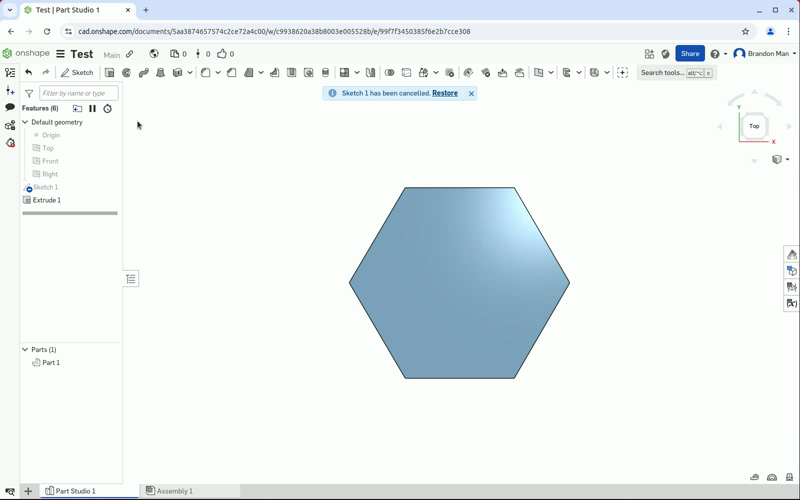
mouse_move(73, 189)
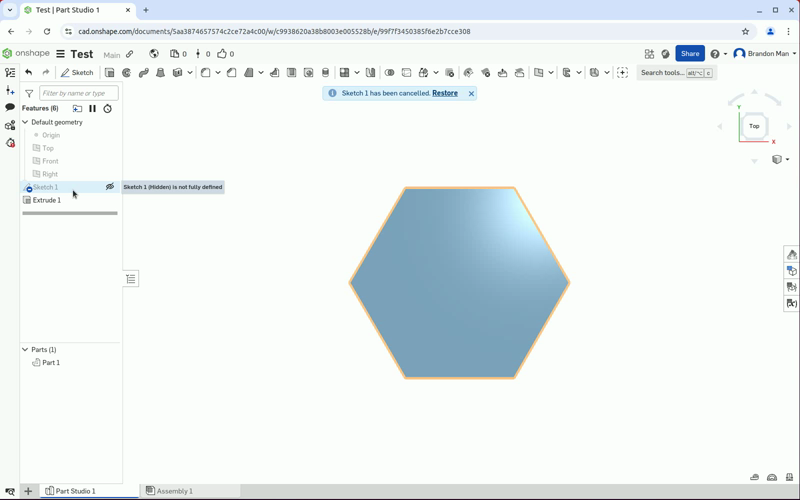
click(73, 189)
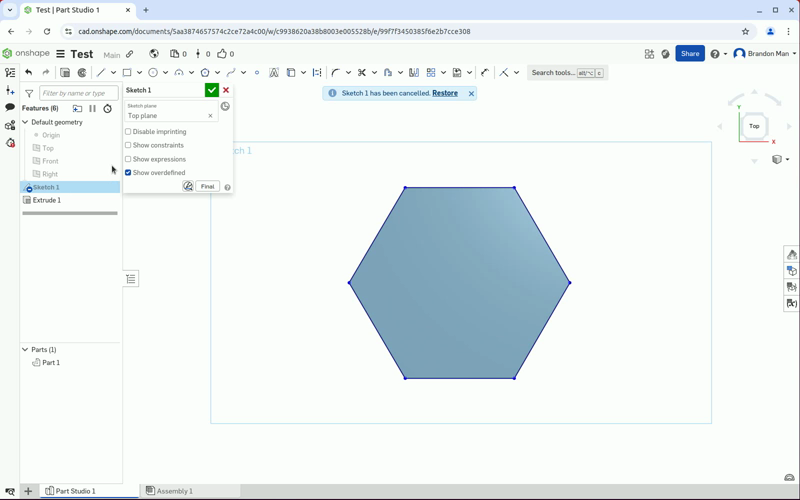
mouse_move(229, 92)
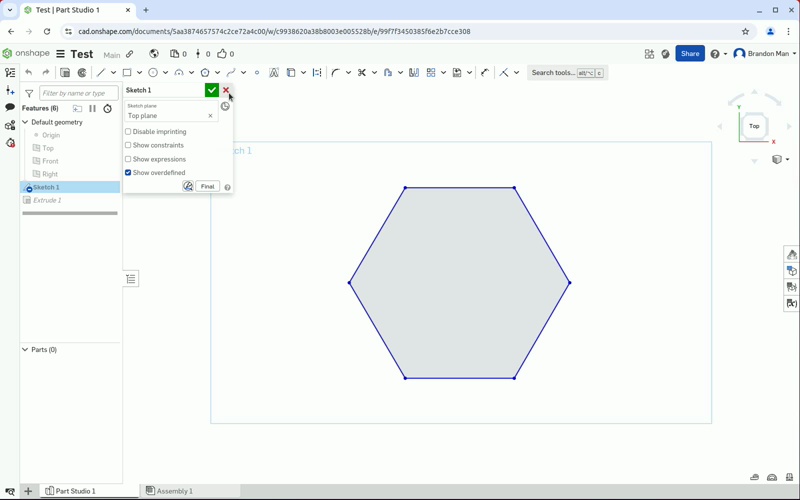
click(229, 92)
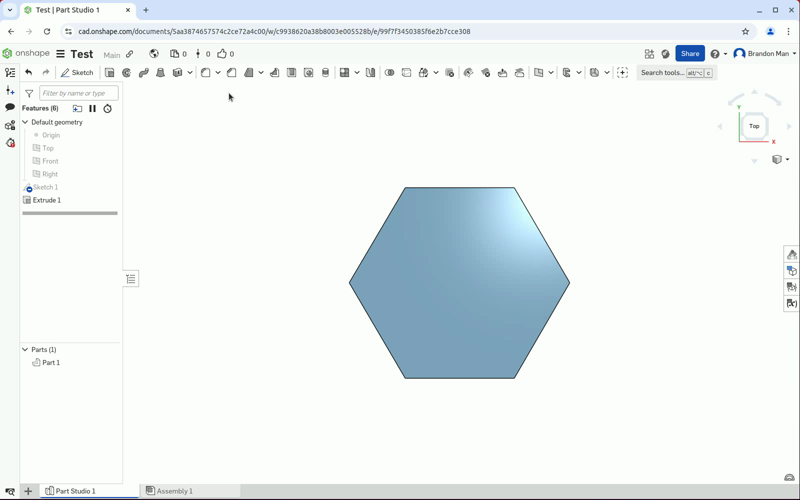
mouse_move(541, 75)
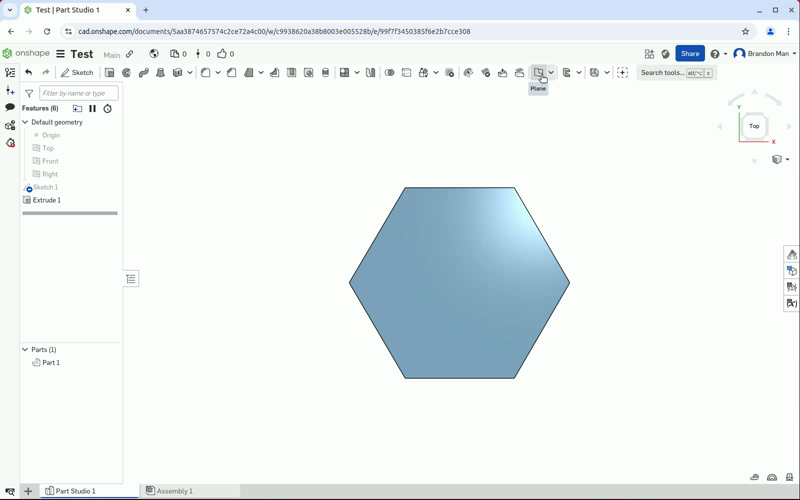
click(541, 75)
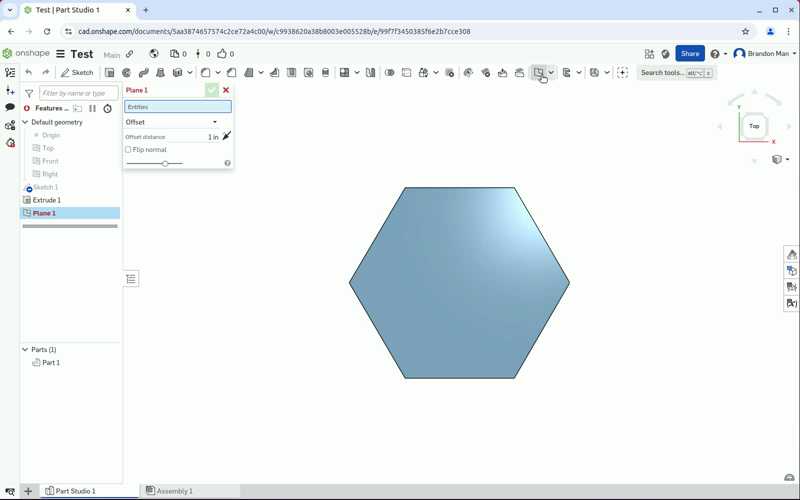
mouse_move(73, 150)
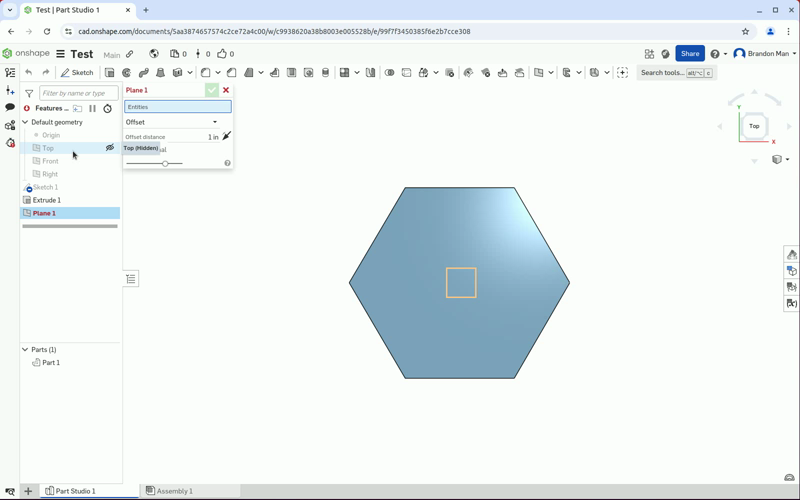
click(73, 150)
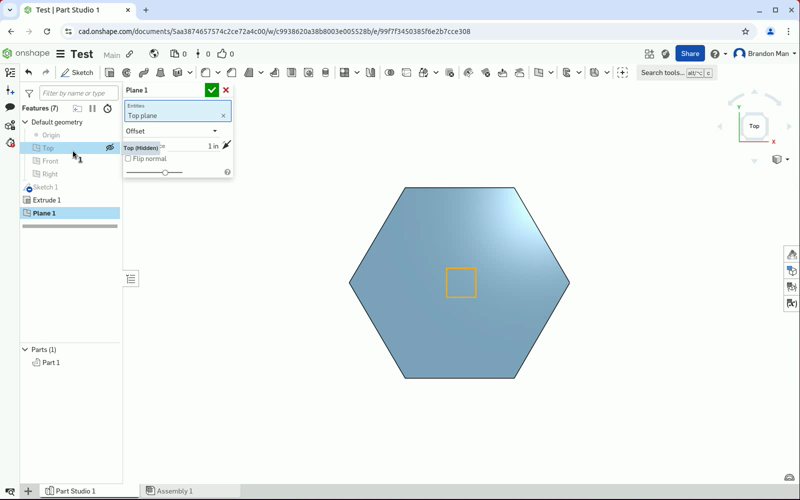
key(tab, 2)
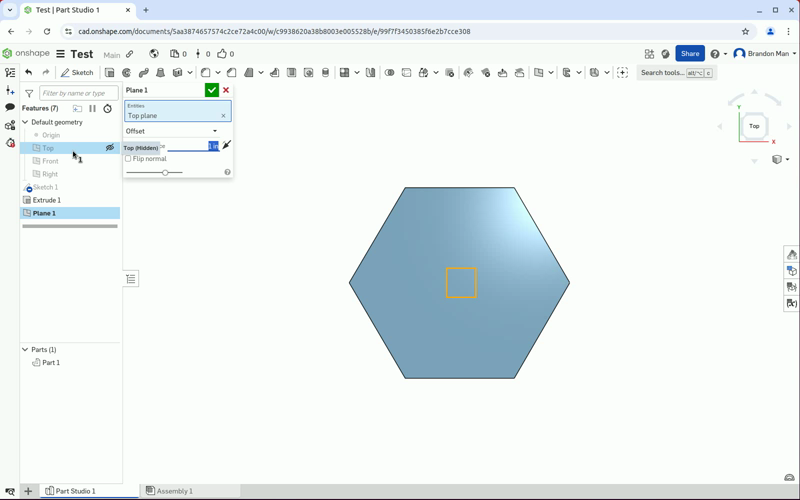
text(15.405)
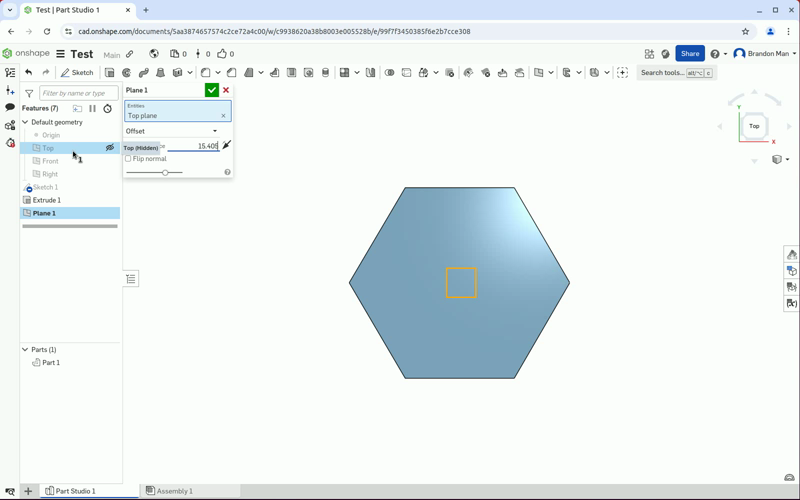
key(enter, 2)
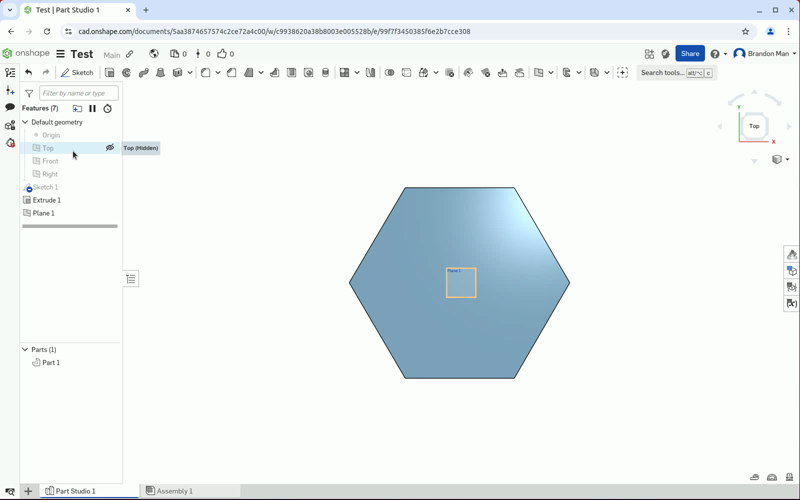
key(shift+s)
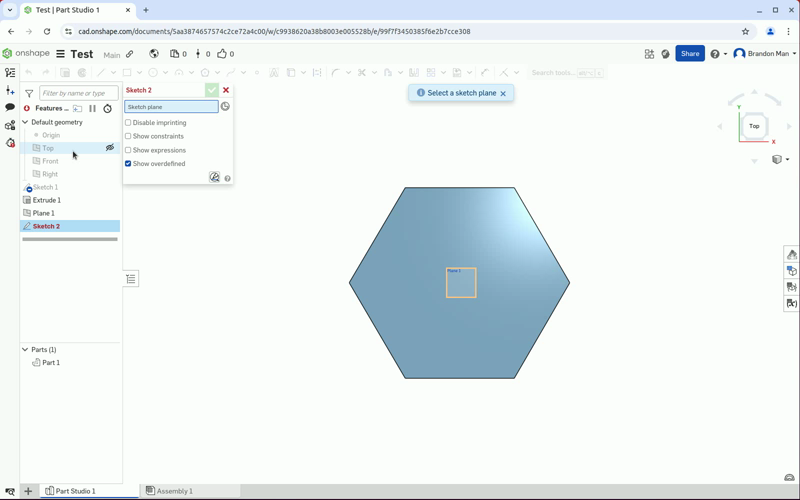
mouse_move(73, 215)
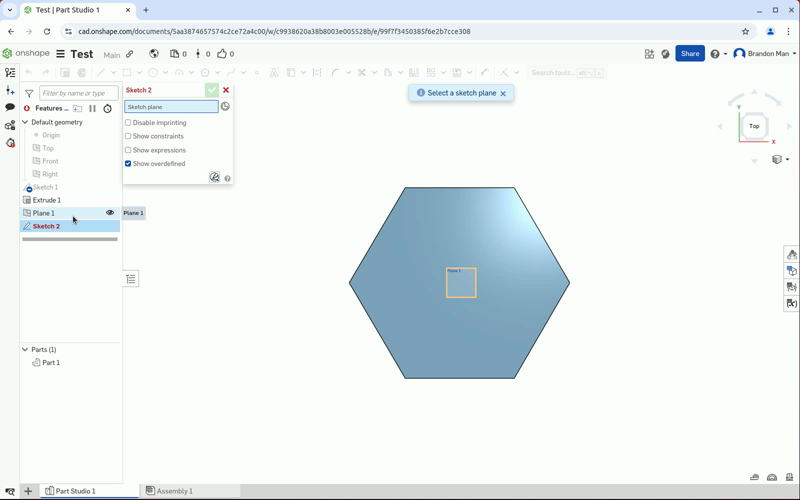
click(73, 215)
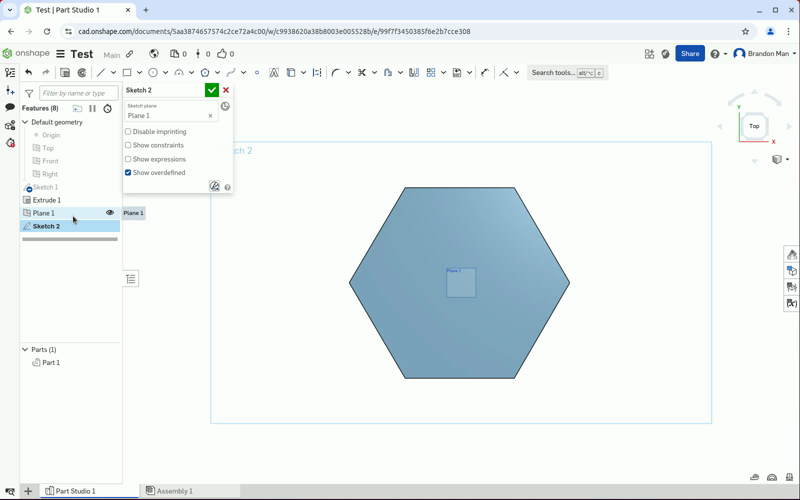
mouse_move(73, 352)
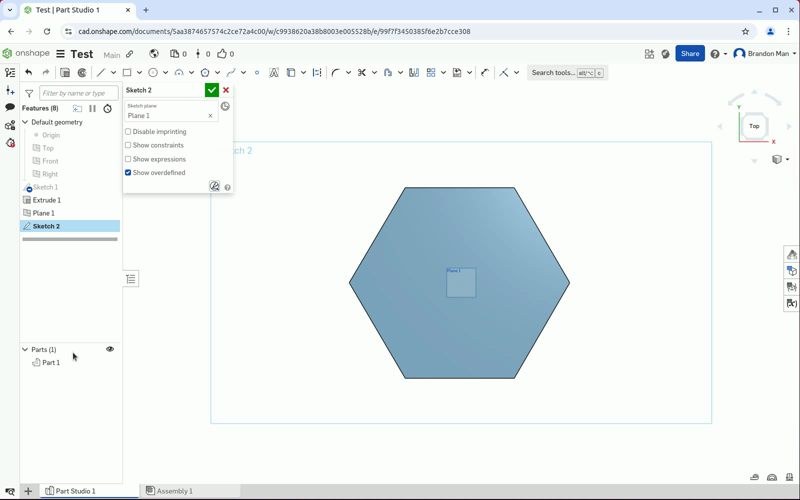
key(y)
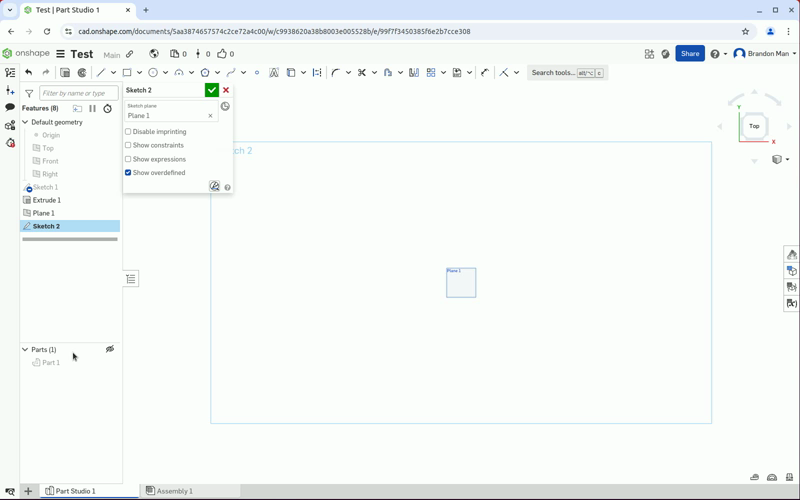
key(c)
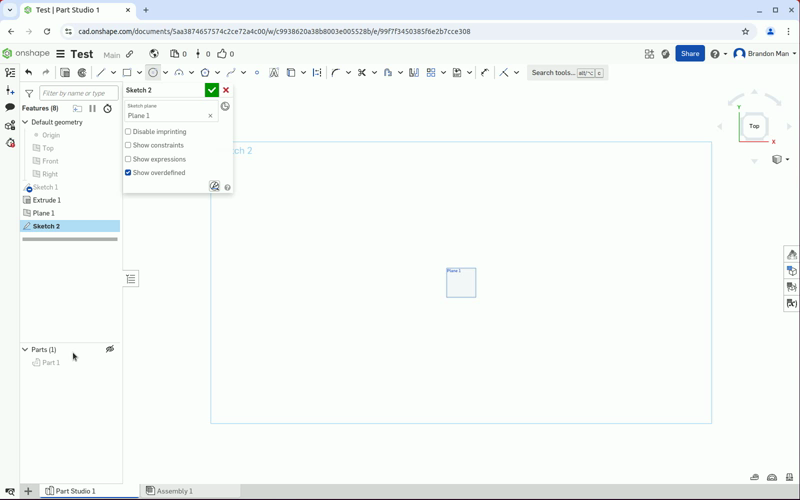
key_down(shift)
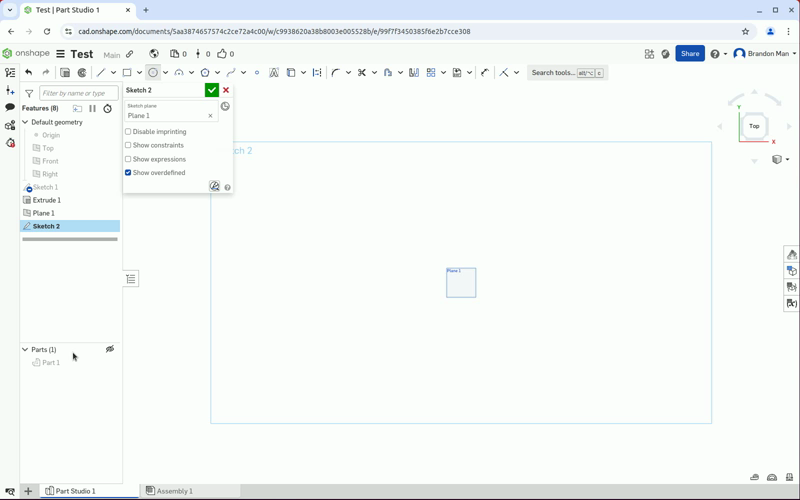
mouse_move(461, 282)
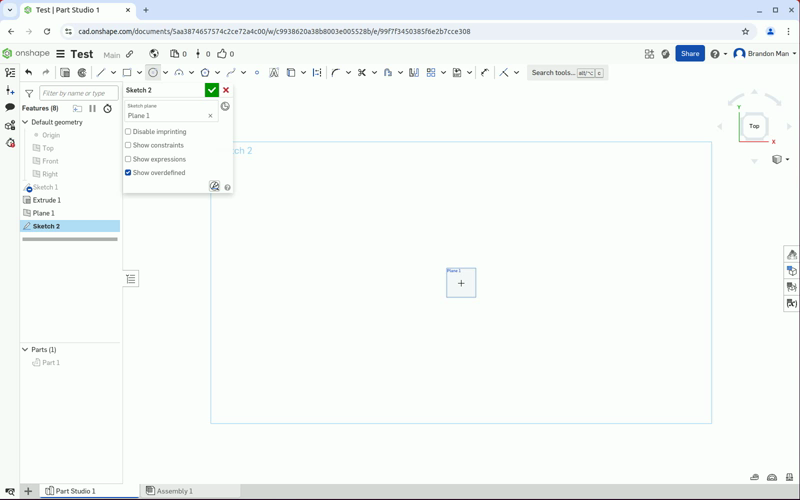
click(461, 282)
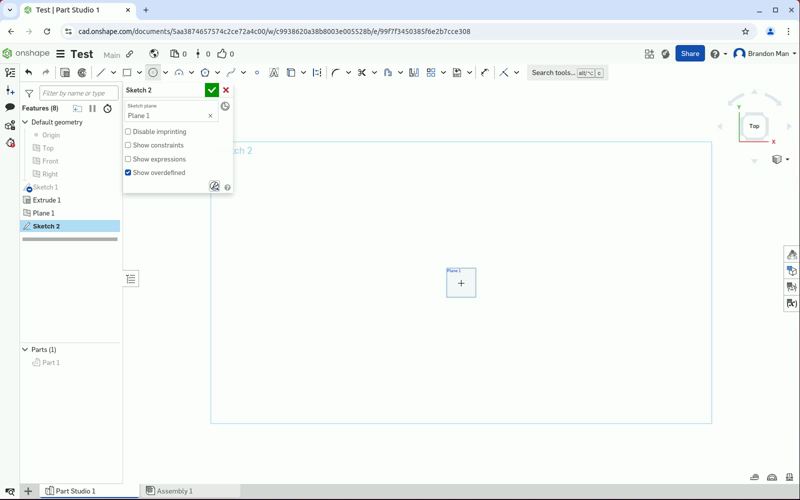
key_up(shift)
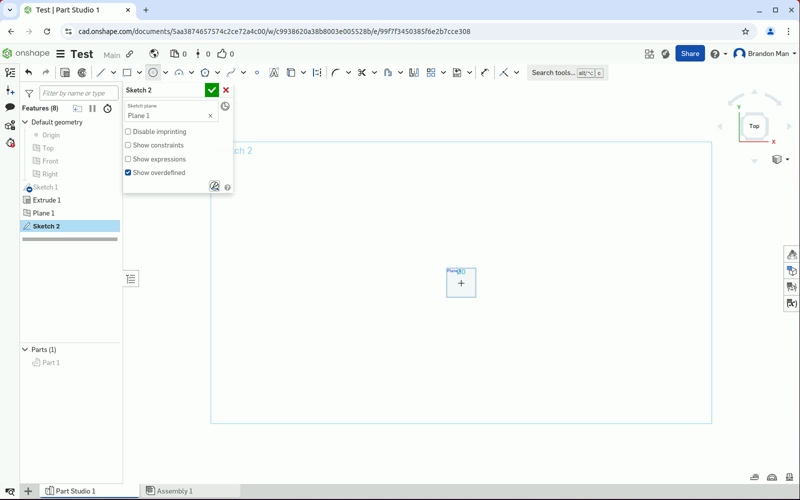
mouse_move(552, 282)
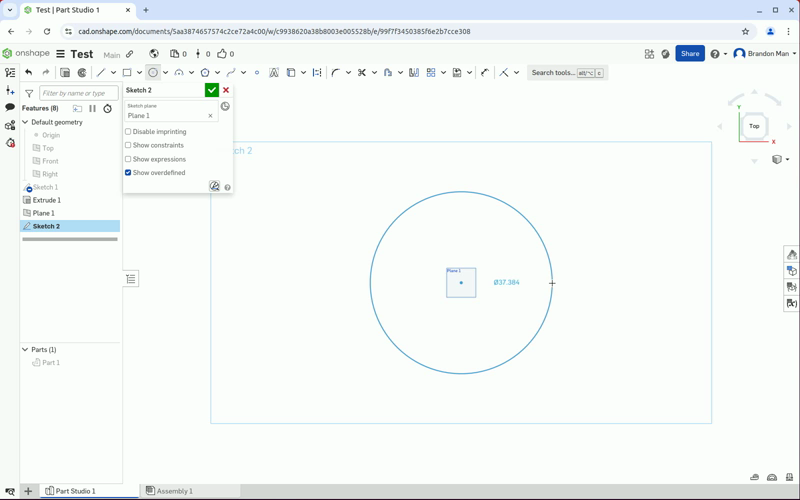
click(552, 282)
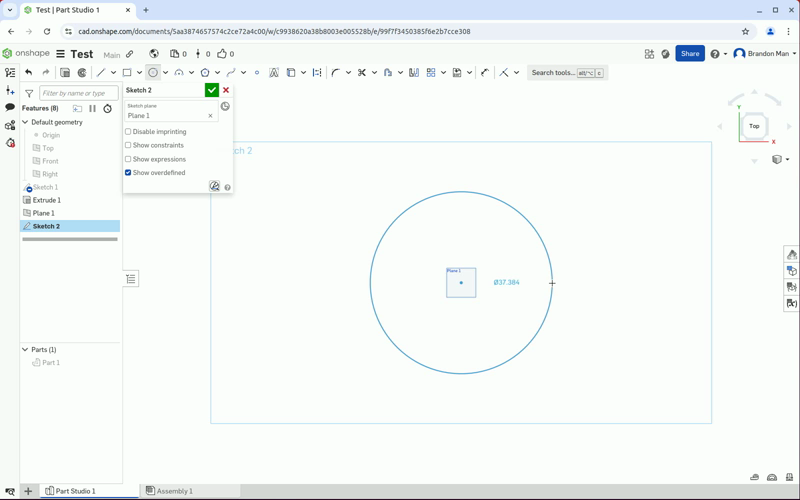
key(esc)
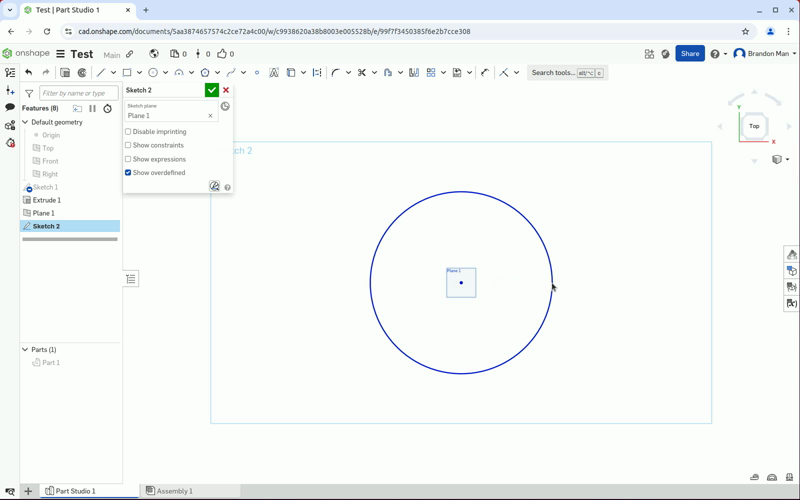
mouse_move(460, 345)
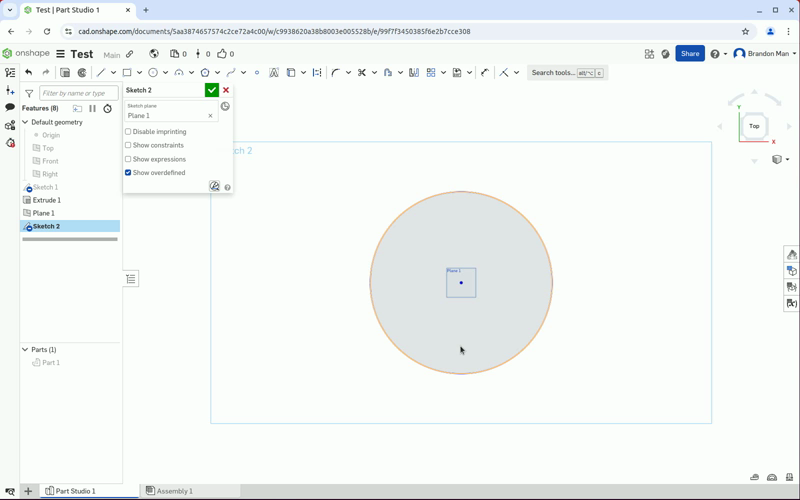
click(460, 345)
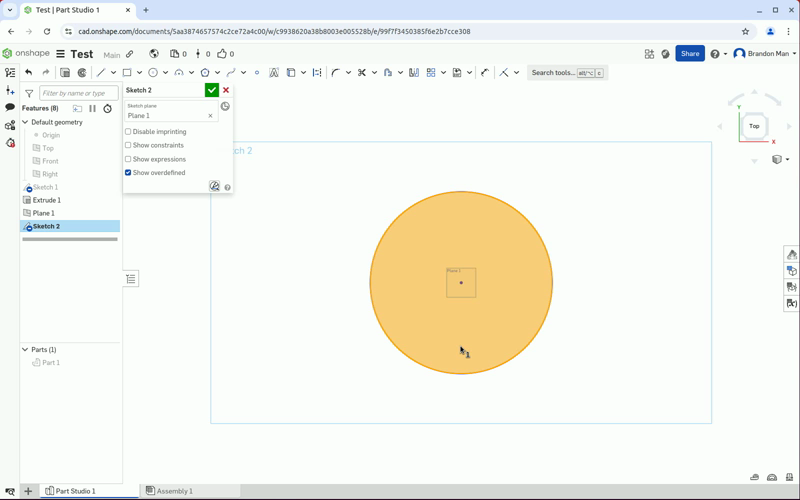
mouse_move(73, 352)
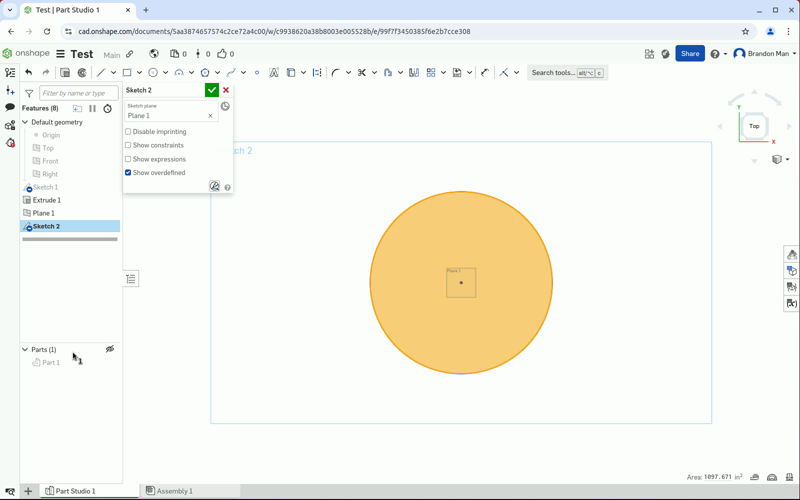
key(shift+y)
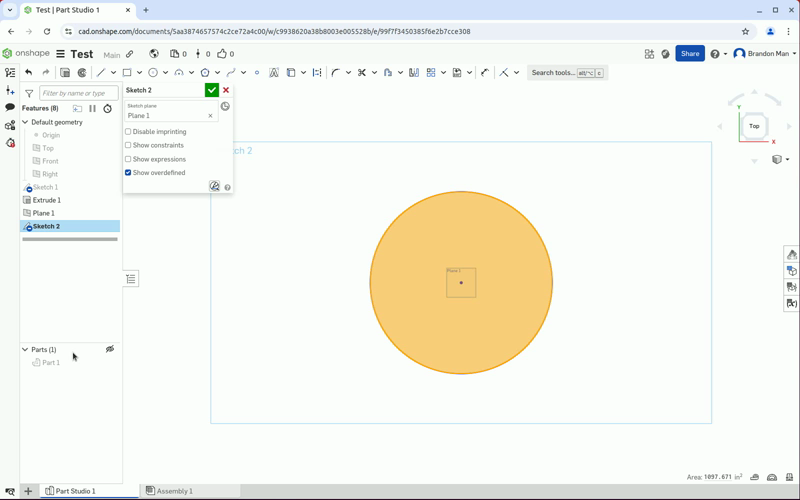
key(shift+e)
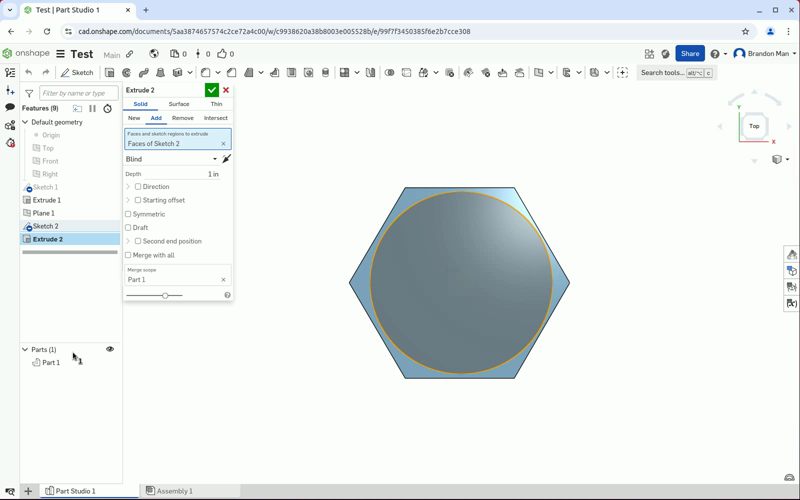
mouse_move(143, 106)
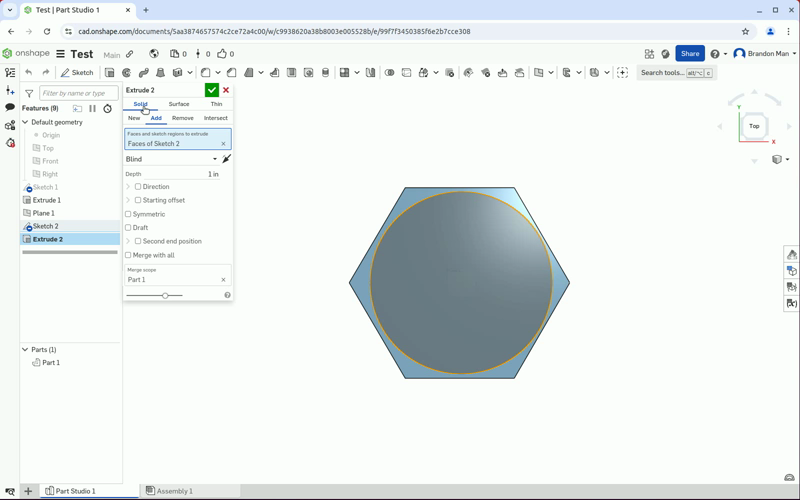
click(143, 106)
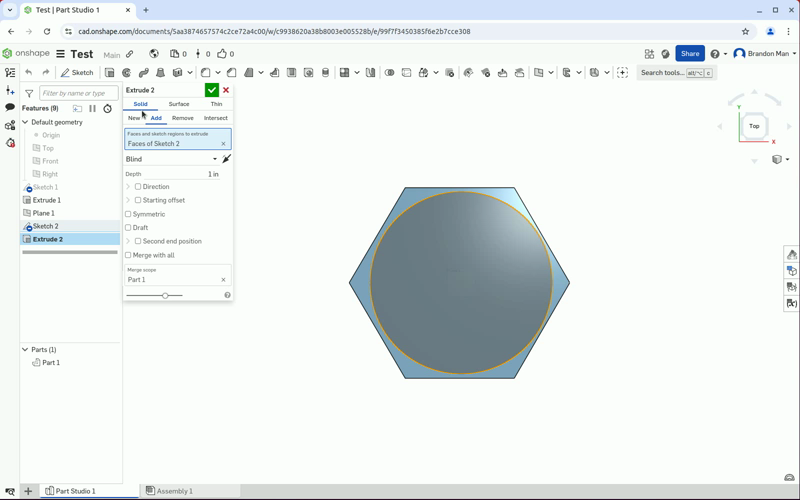
mouse_move(137, 120)
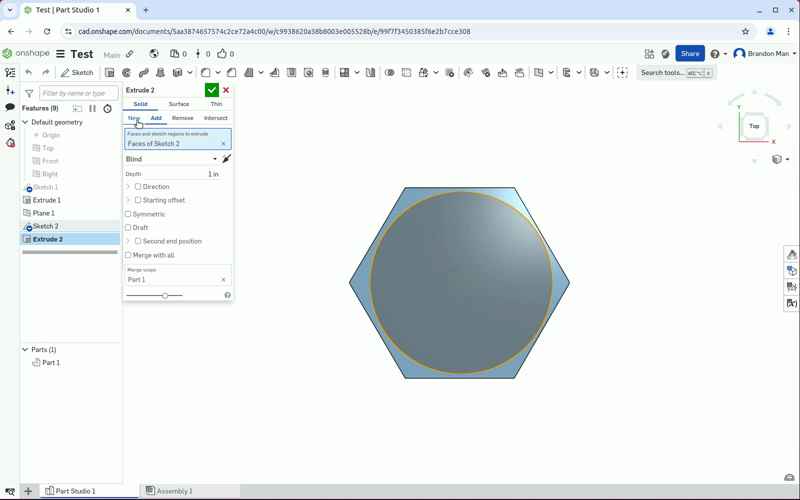
click(137, 120)
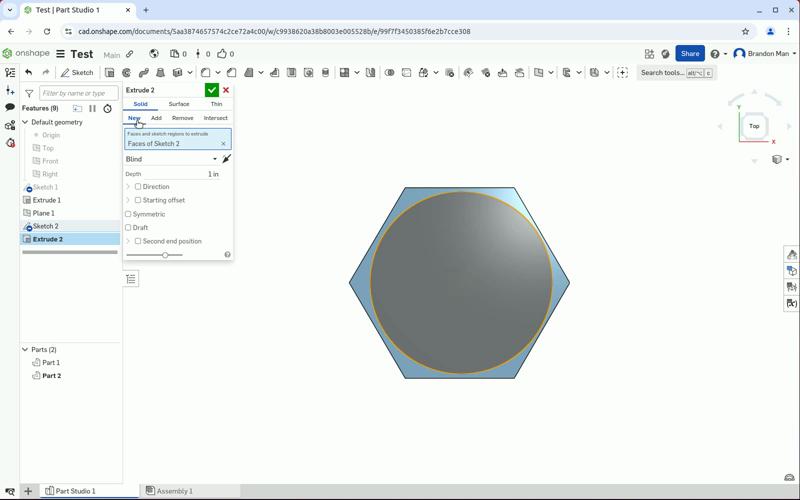
key(tab, 4)
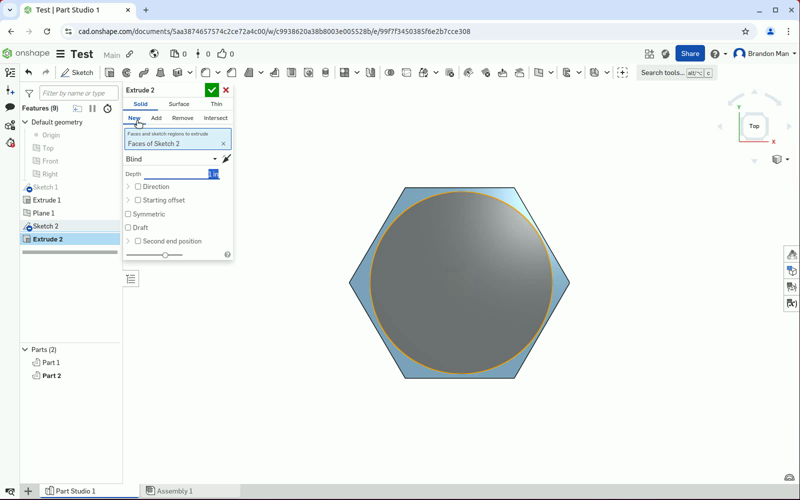
text(7.703)
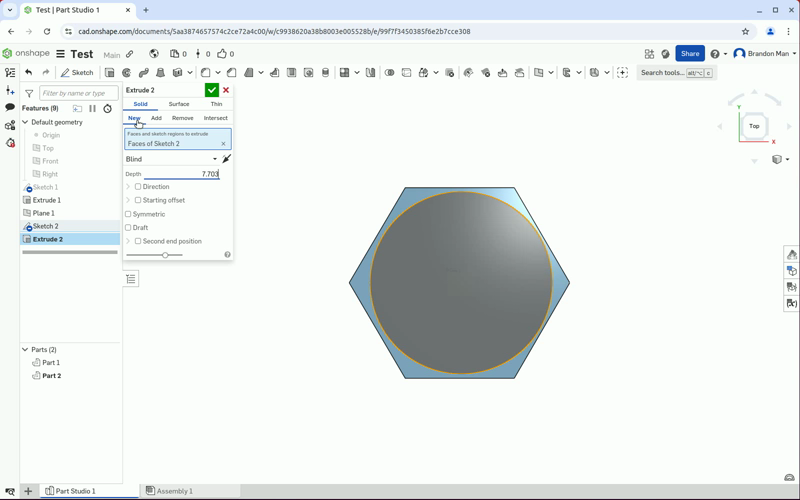
key(enter)
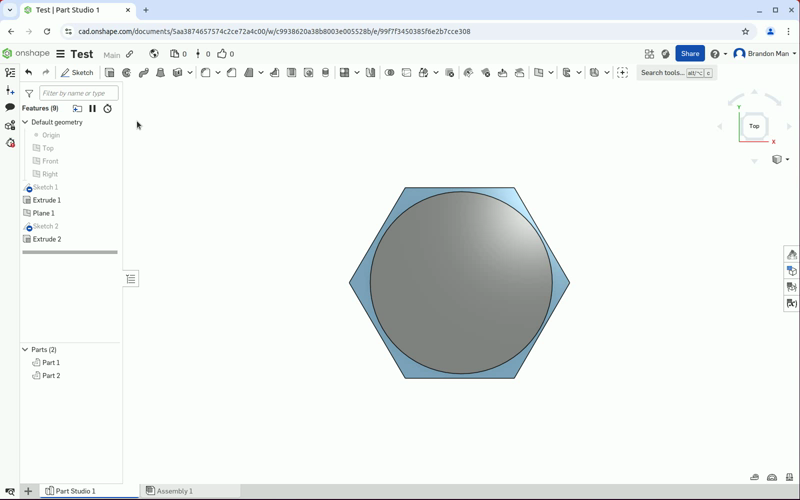
key(shift+h)
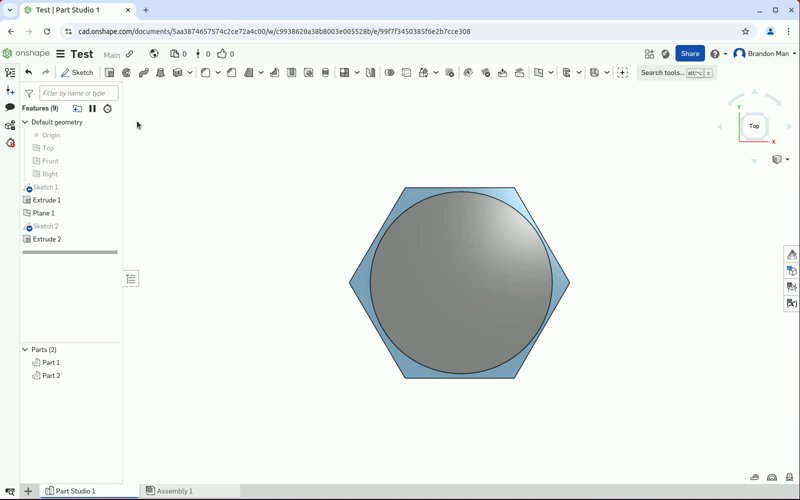
key(shift+h)
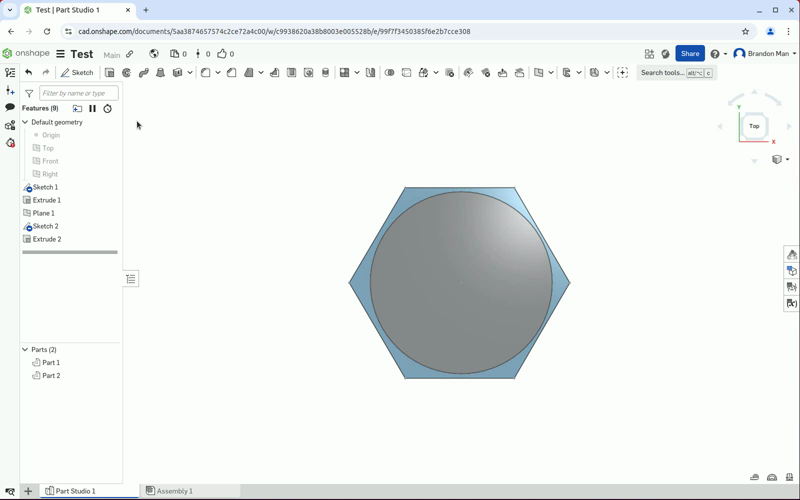
key(shift+7)
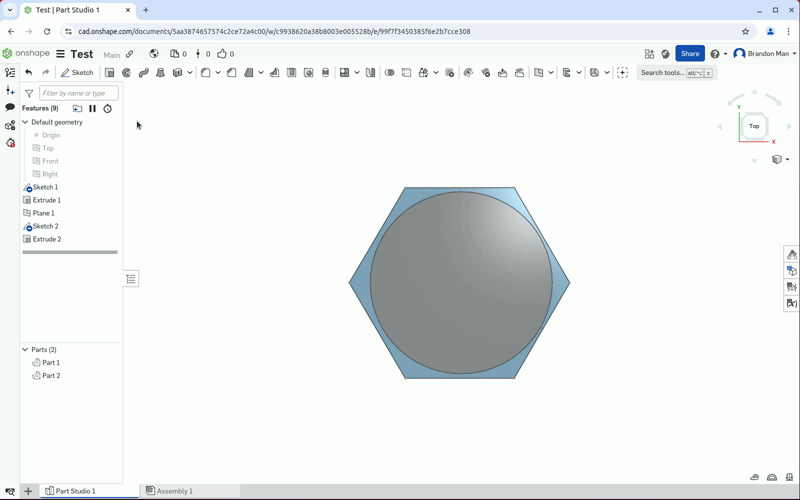
key(up, 3)
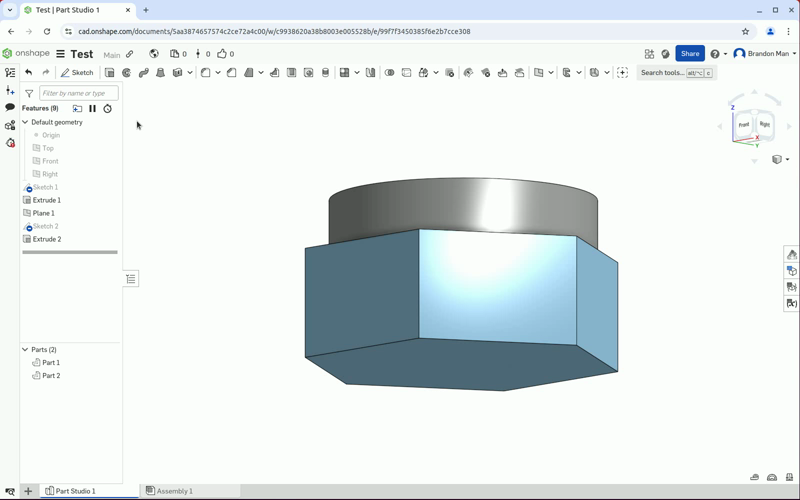
key(left, 3)
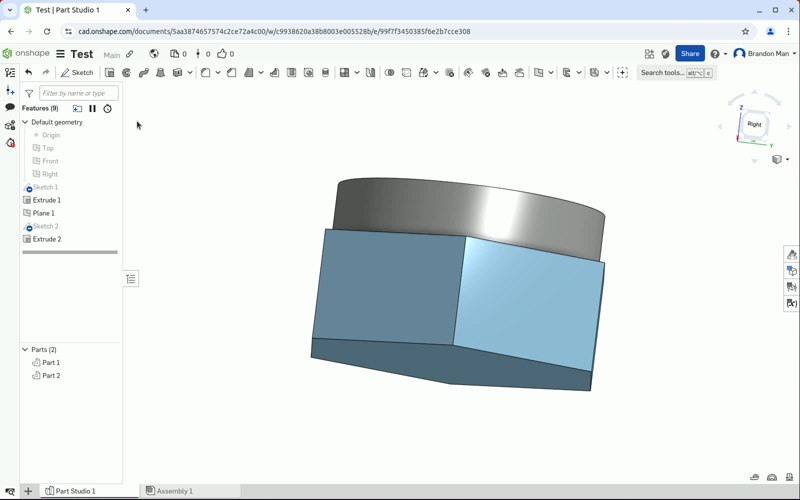
key(right, 3)
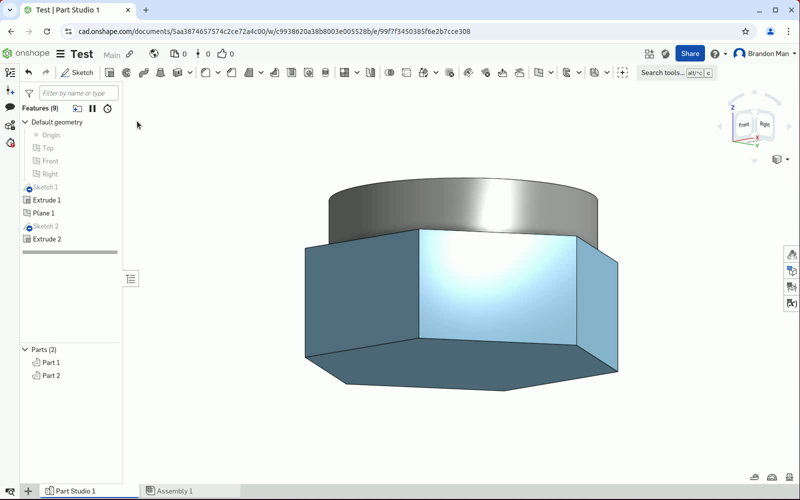
key(down, 3)
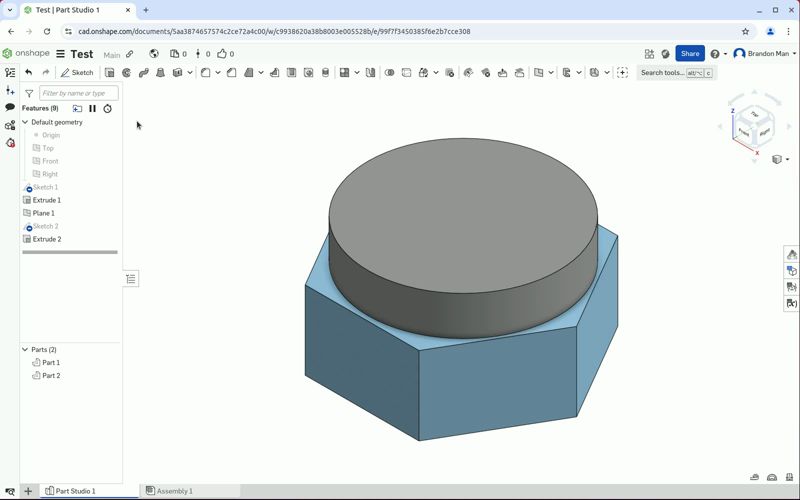
mouse_move(73, 189)
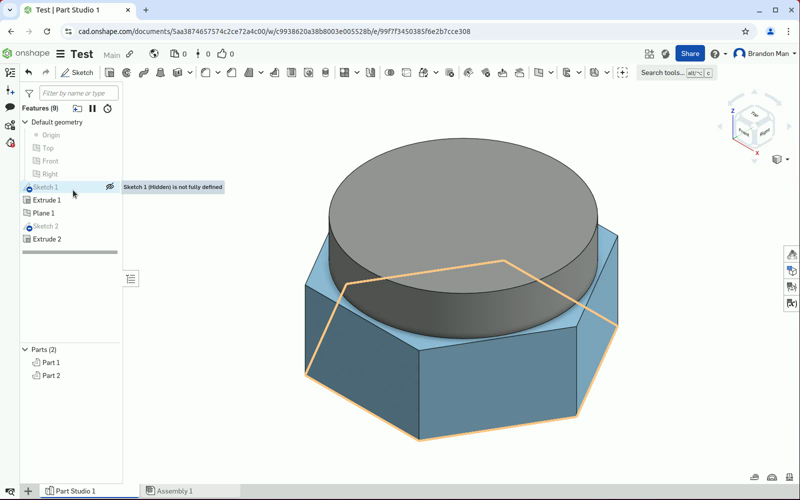
click(73, 189)